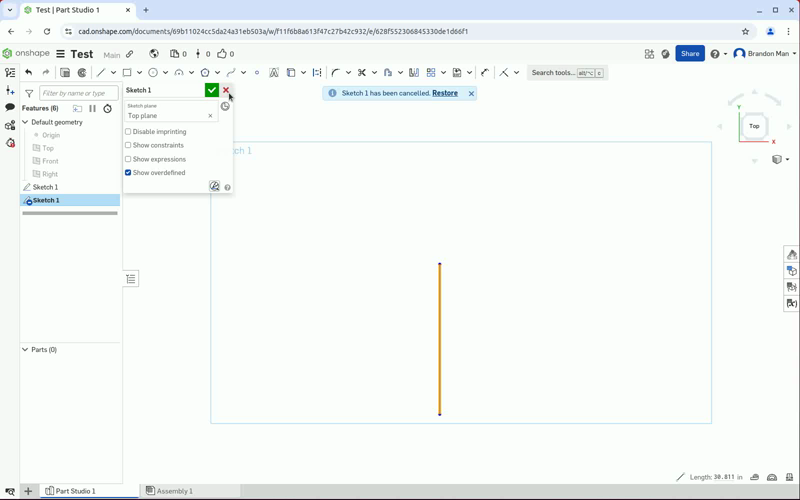
key(shift+h)
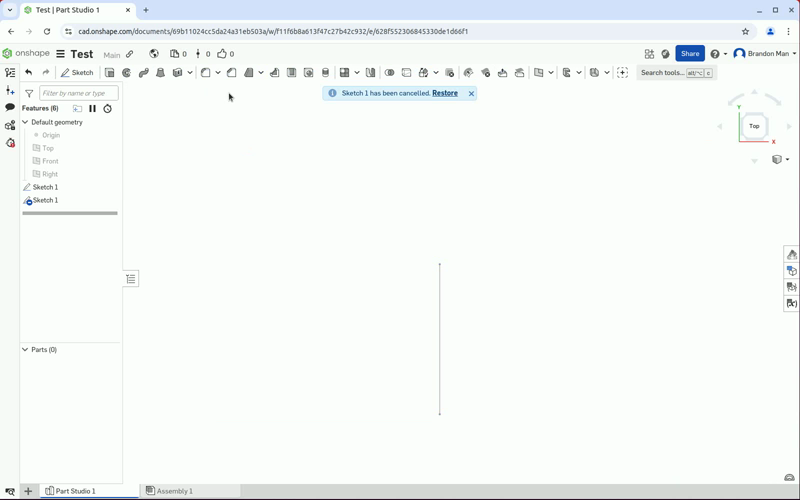
key(shift+s)
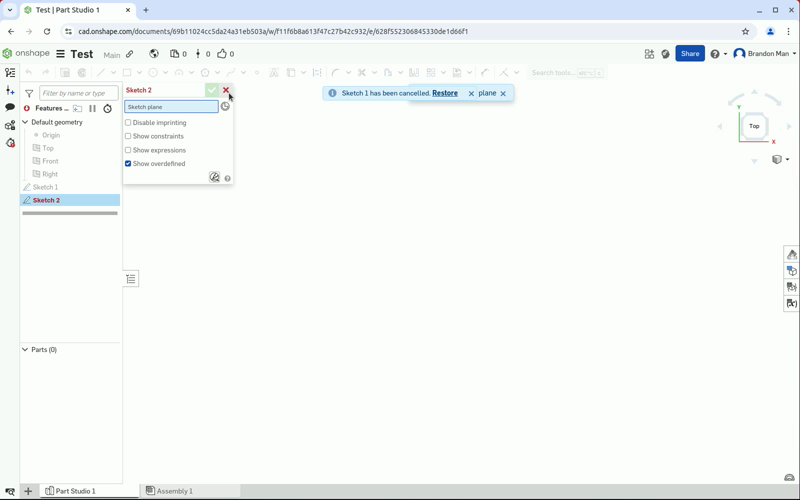
mouse_move(73, 150)
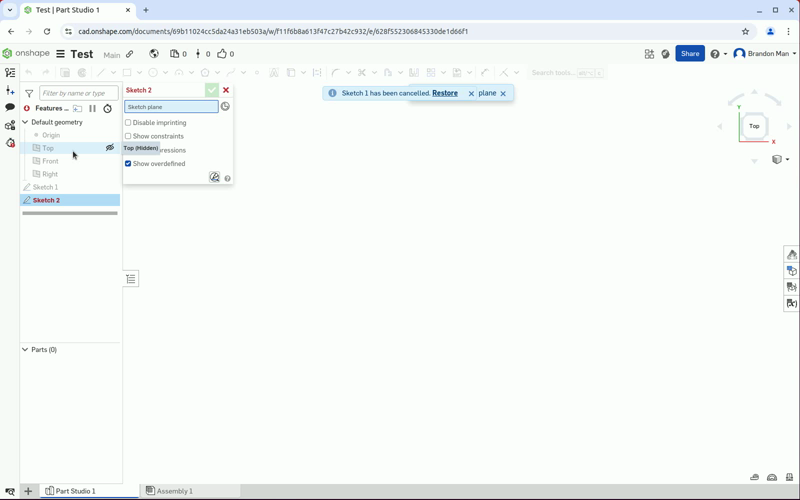
click(73, 150)
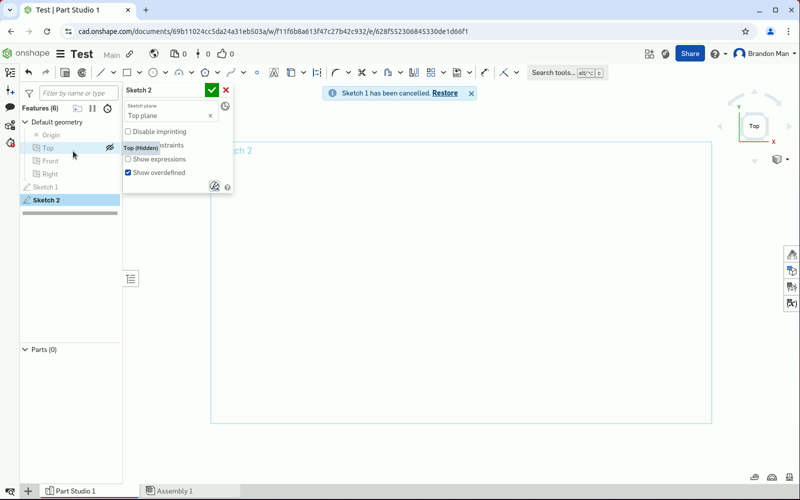
mouse_move(73, 352)
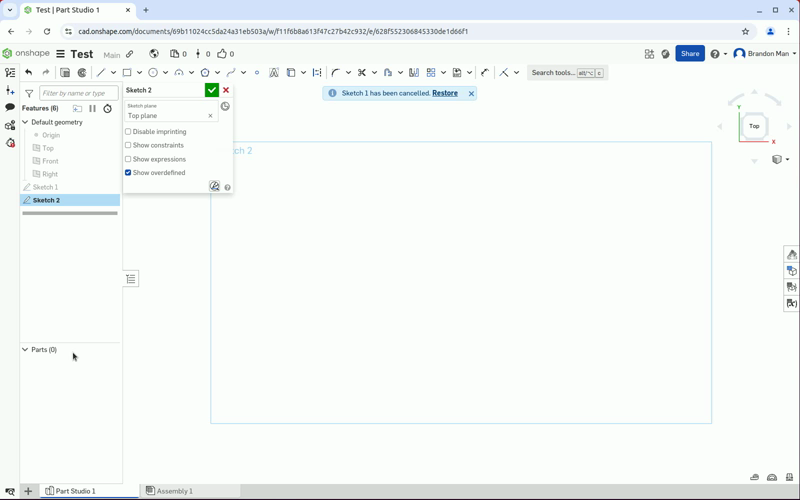
key(y)
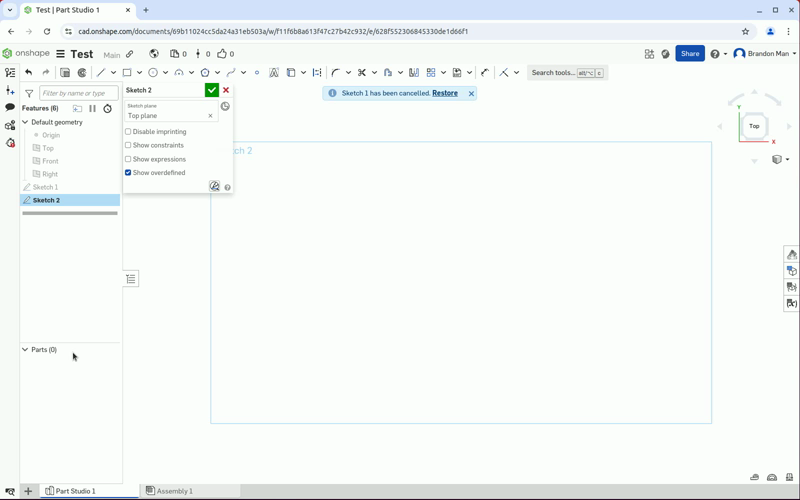
key(c)
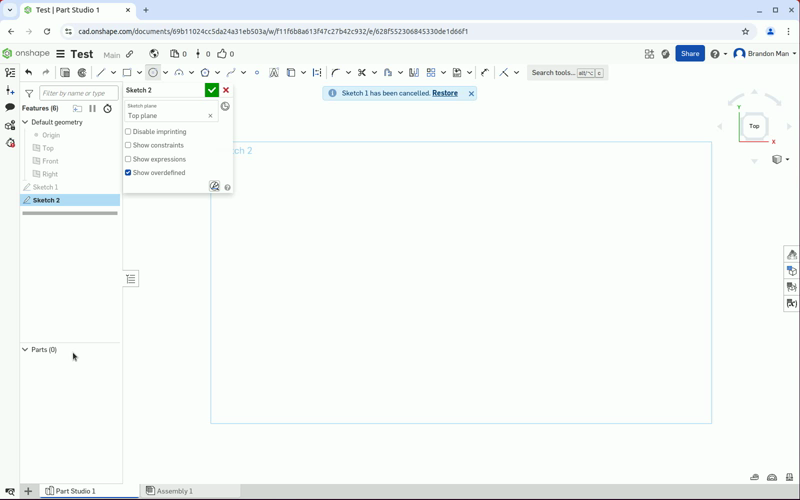
key_down(shift)
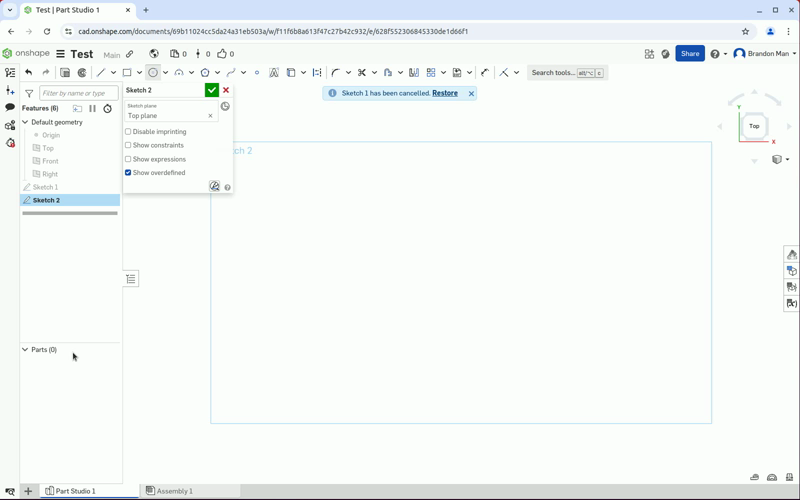
mouse_move(461, 282)
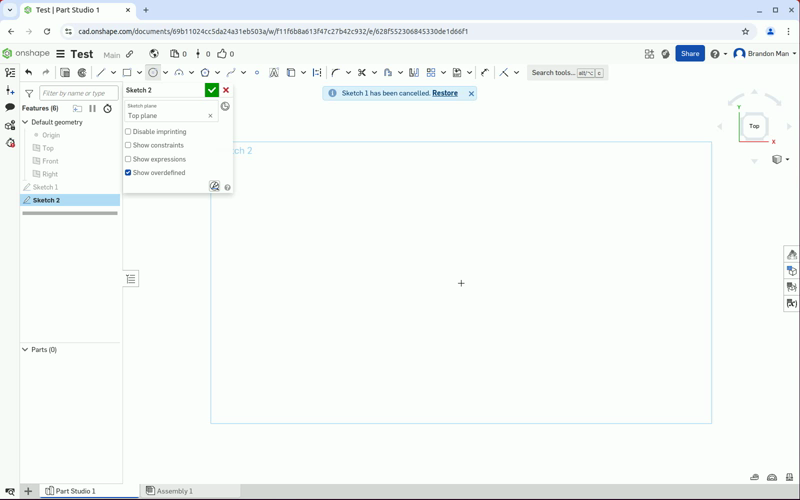
click(461, 282)
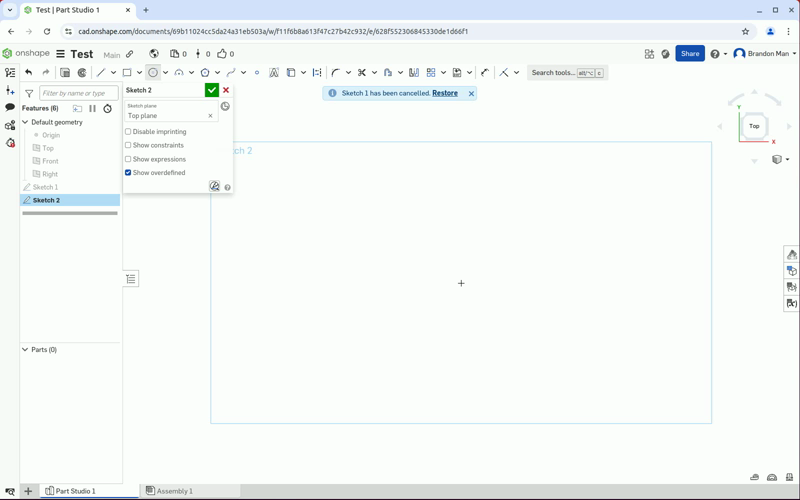
key_up(shift)
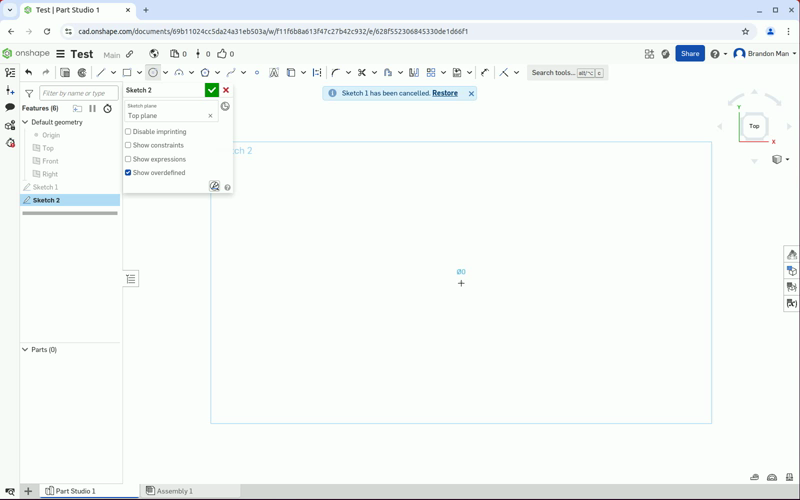
mouse_move(574, 282)
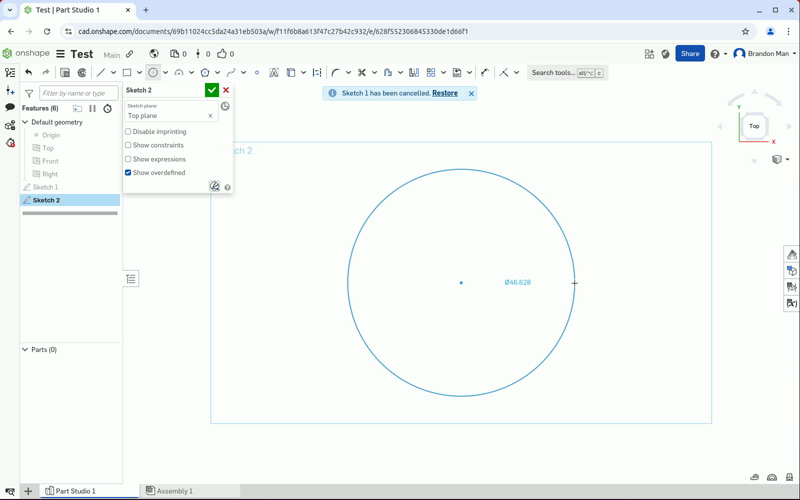
click(574, 282)
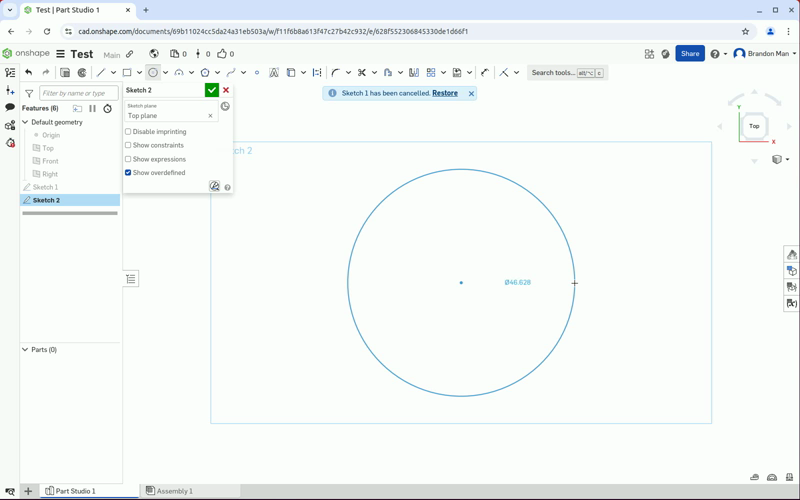
key(esc)
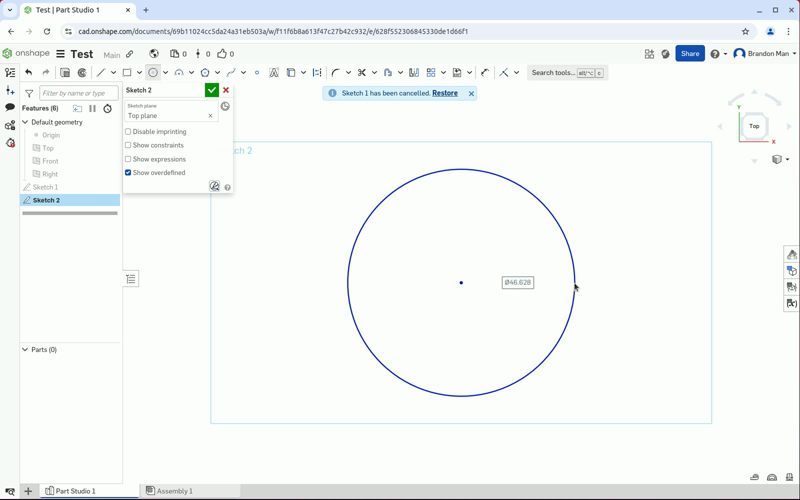
mouse_move(413, 214)
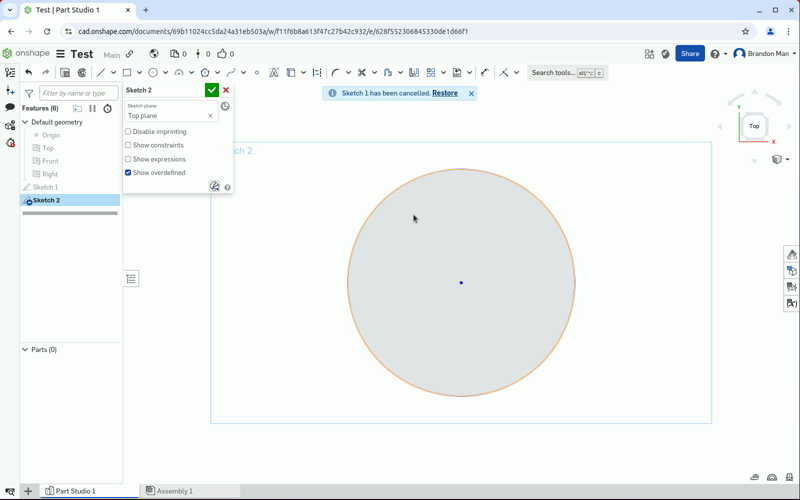
click(413, 214)
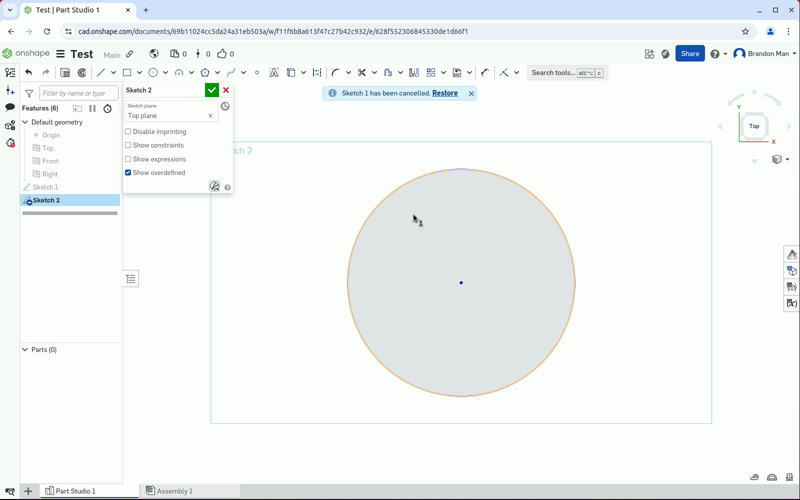
mouse_move(73, 352)
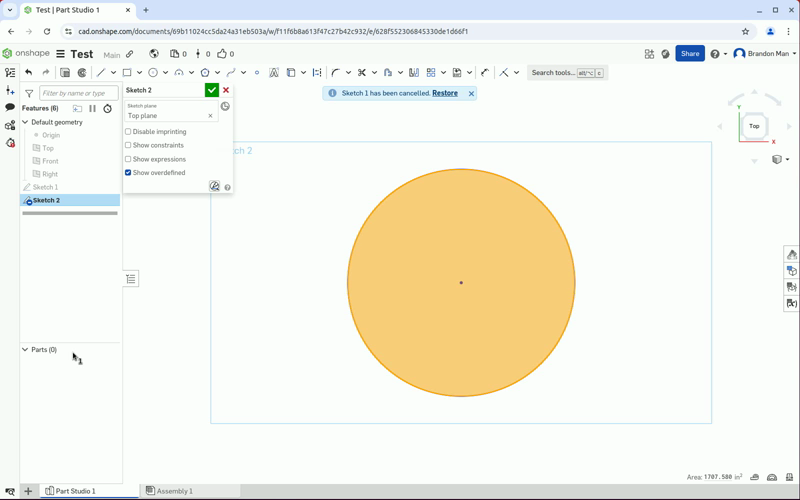
key(shift+y)
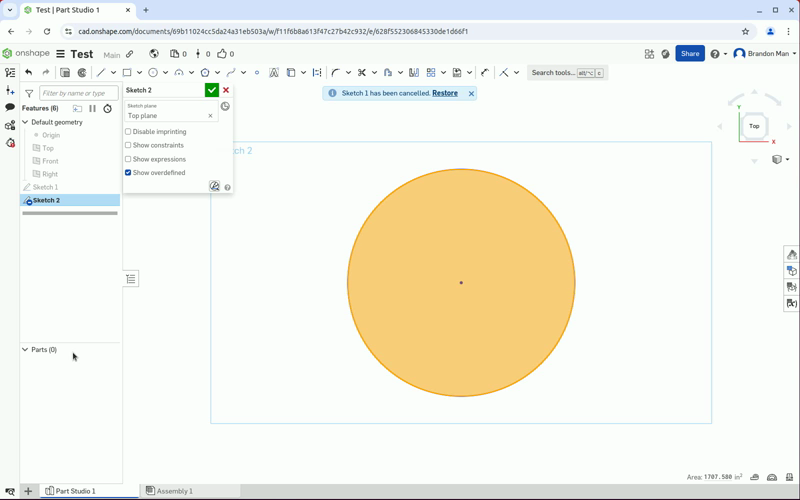
key(shift+e)
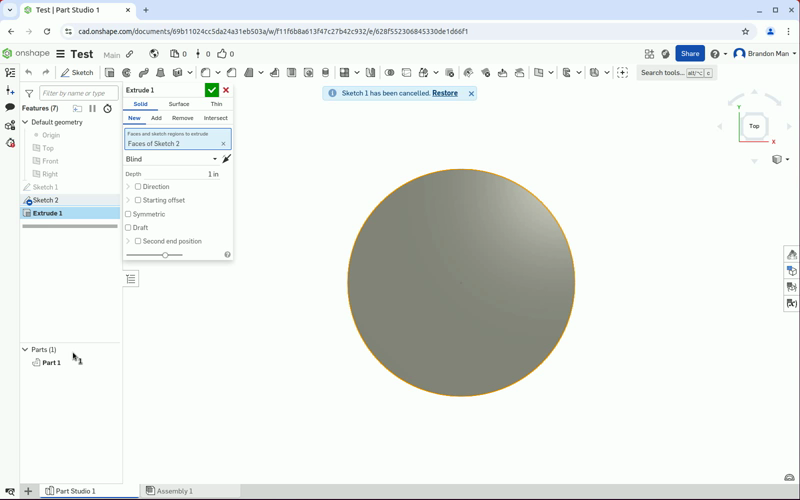
mouse_move(143, 106)
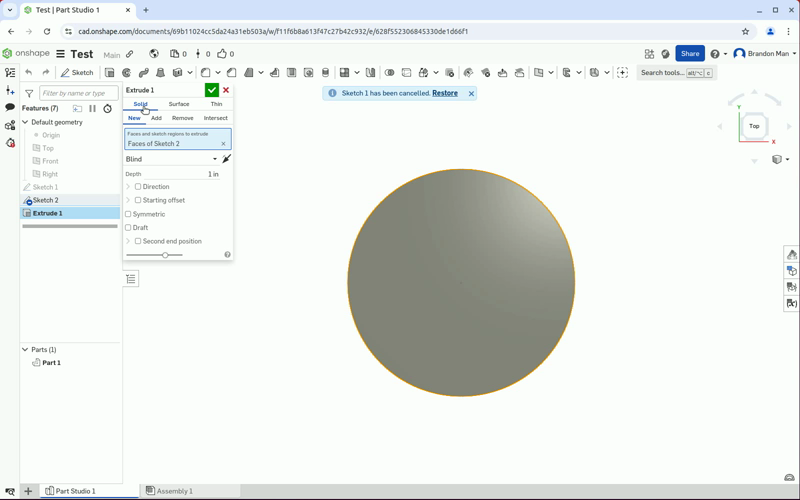
click(143, 106)
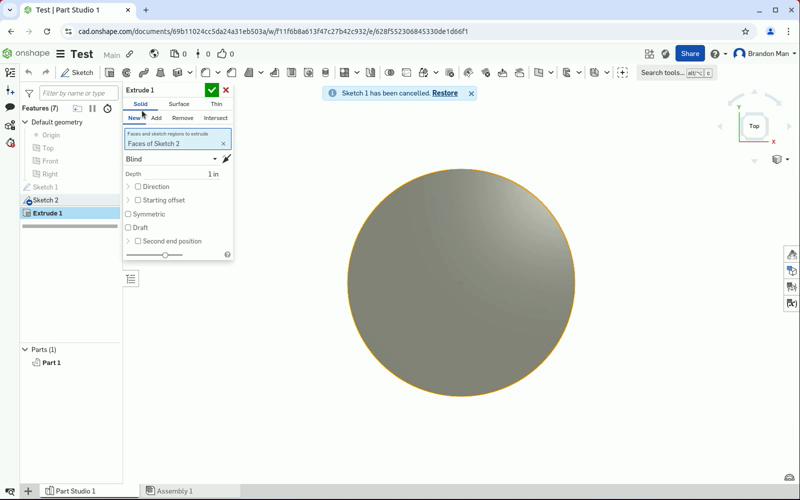
mouse_move(137, 120)
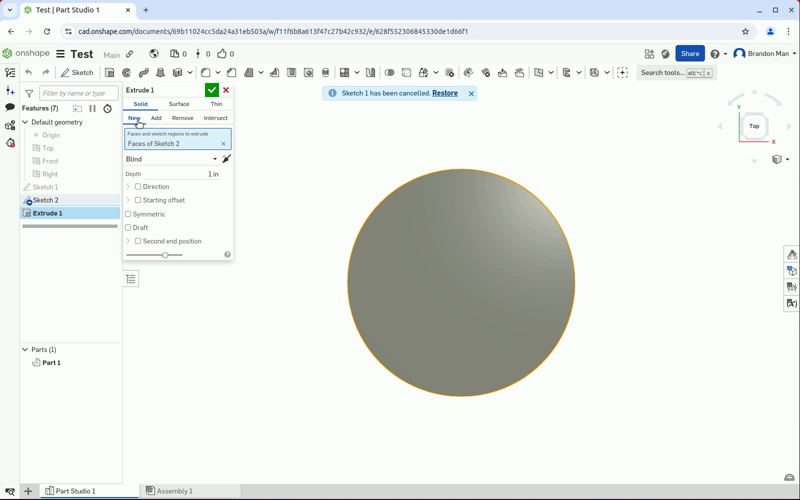
click(137, 120)
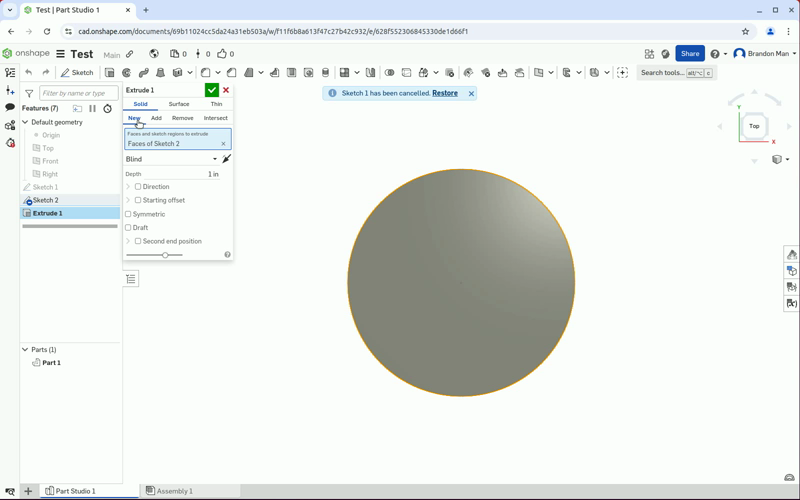
key(tab, 4)
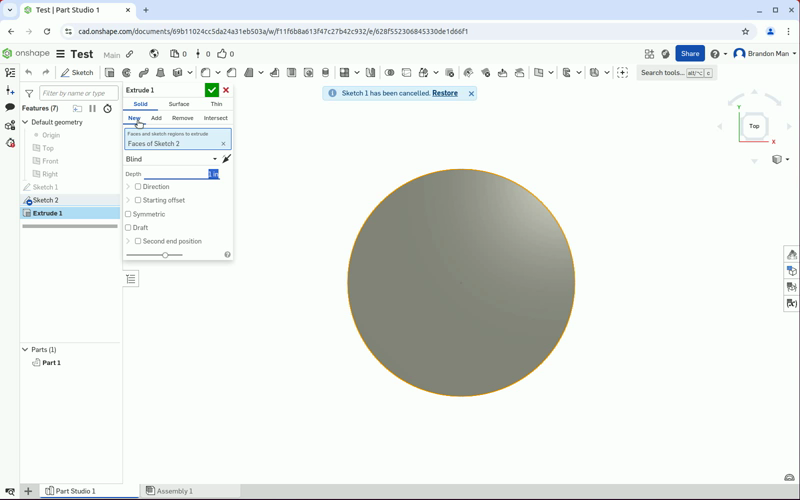
text(4.092)
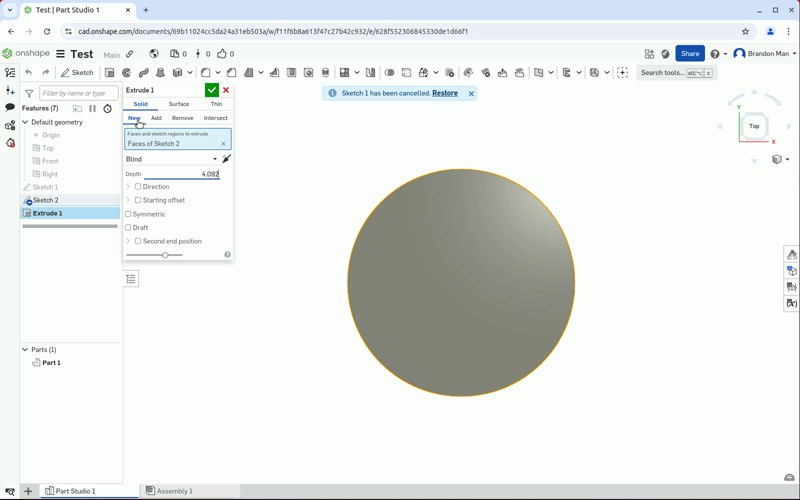
key(enter)
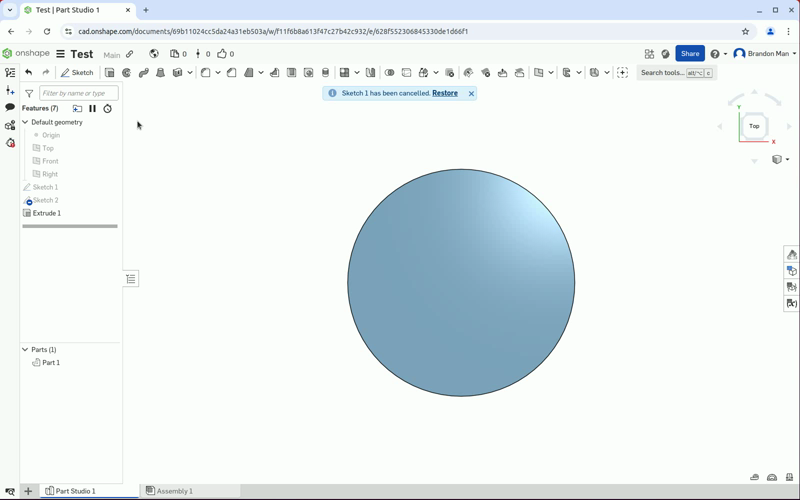
key(shift+h)
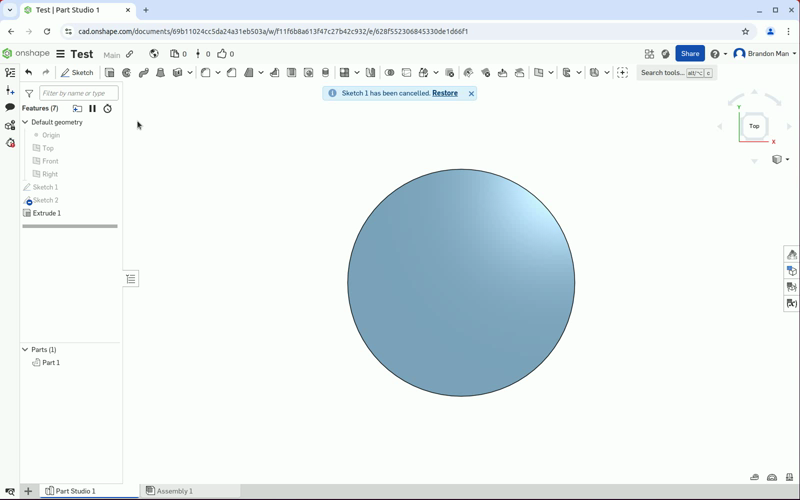
key(shift+h)
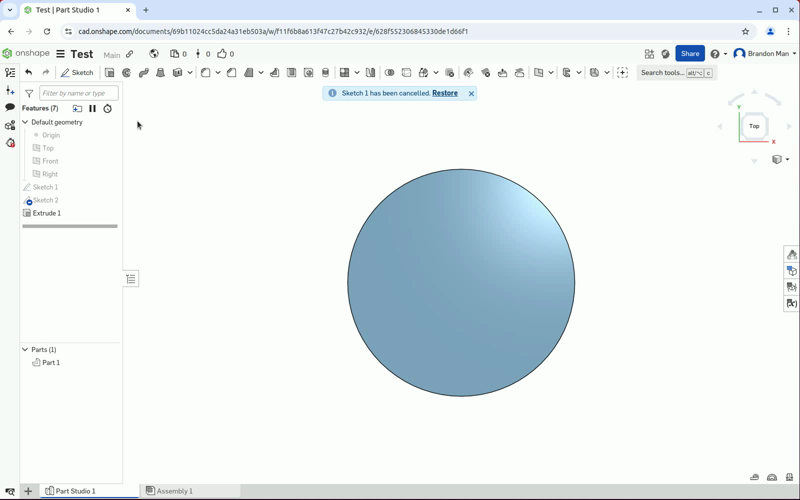
mouse_move(73, 189)
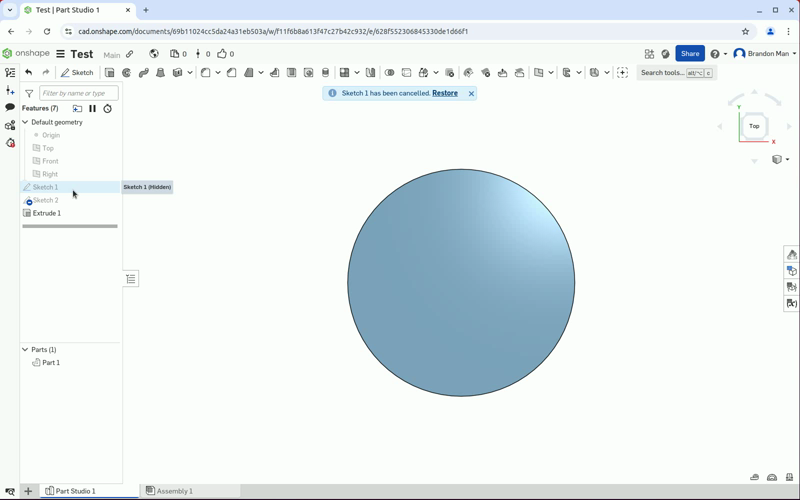
click(73, 189)
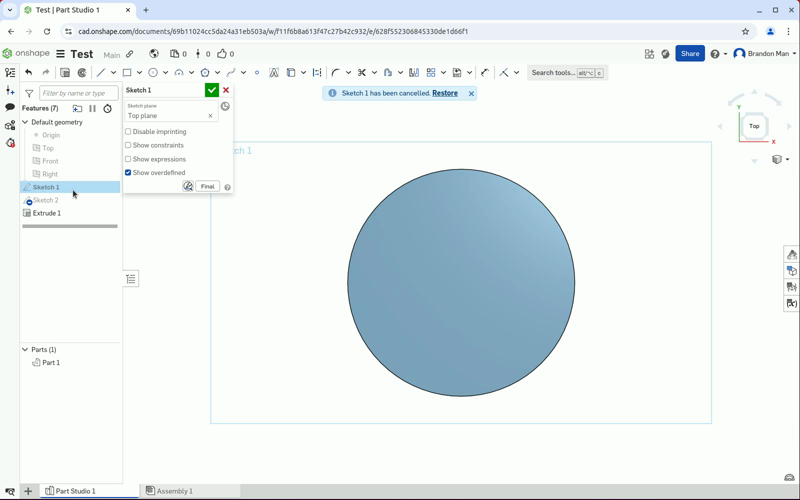
mouse_move(229, 92)
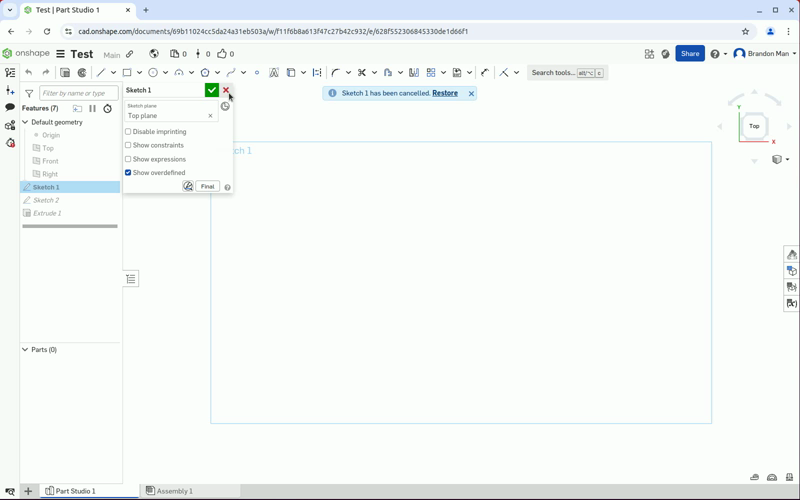
click(229, 92)
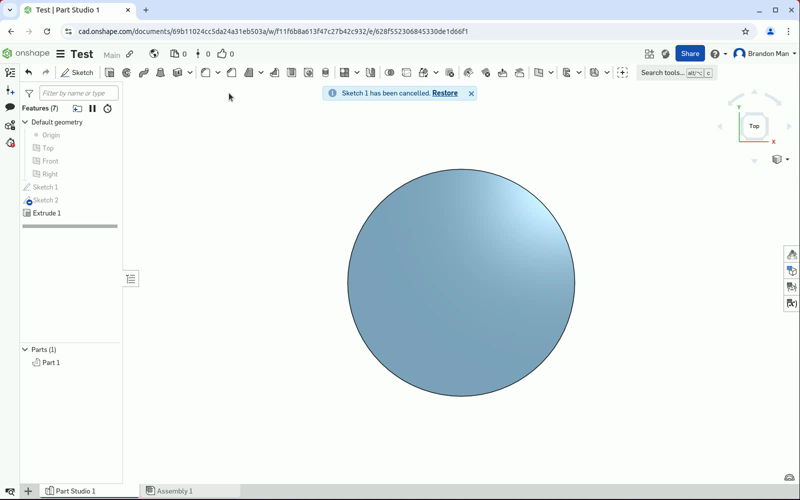
mouse_move(541, 75)
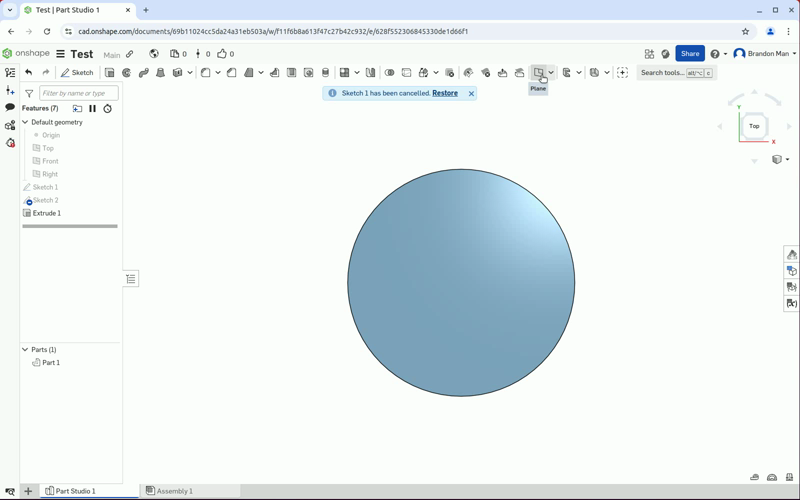
click(541, 75)
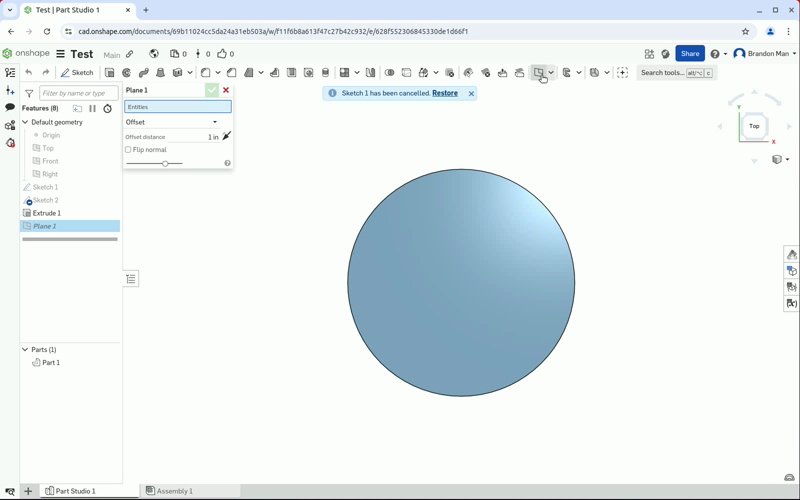
mouse_move(73, 150)
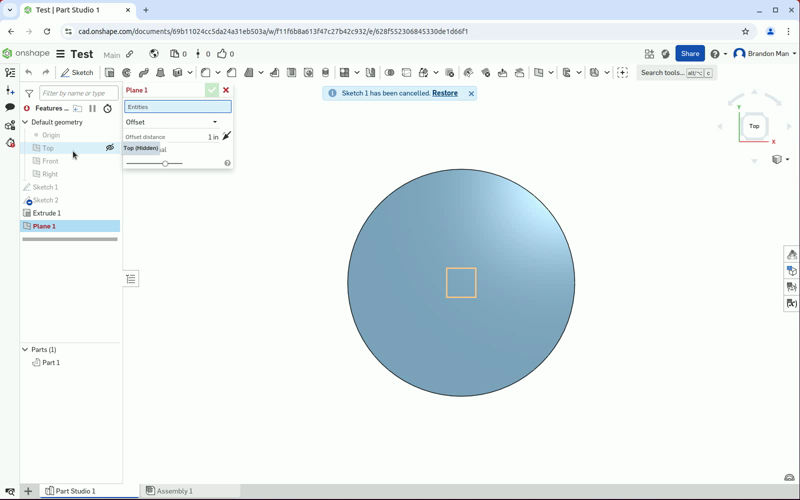
click(73, 150)
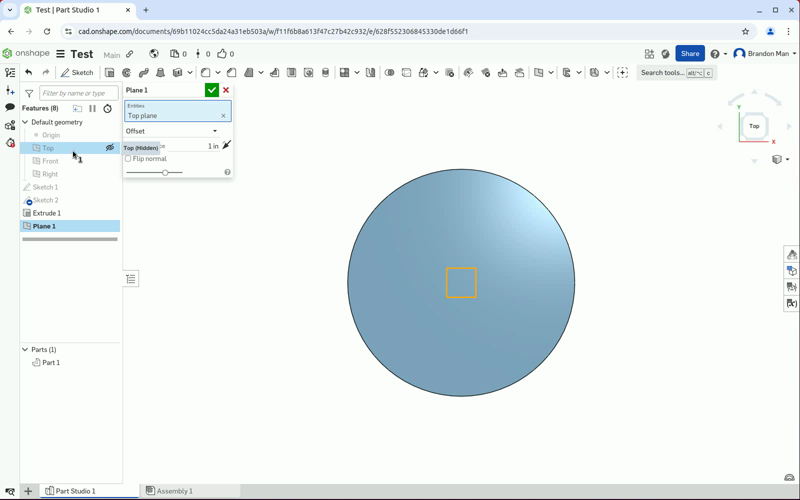
key(tab, 2)
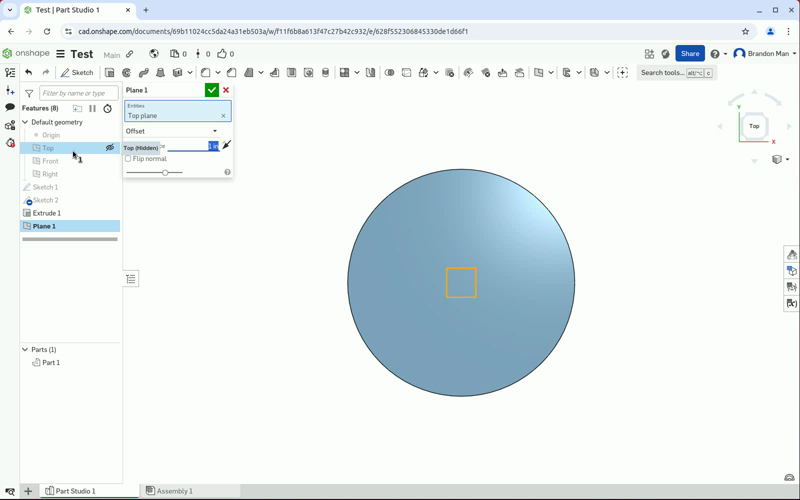
text(4.098)
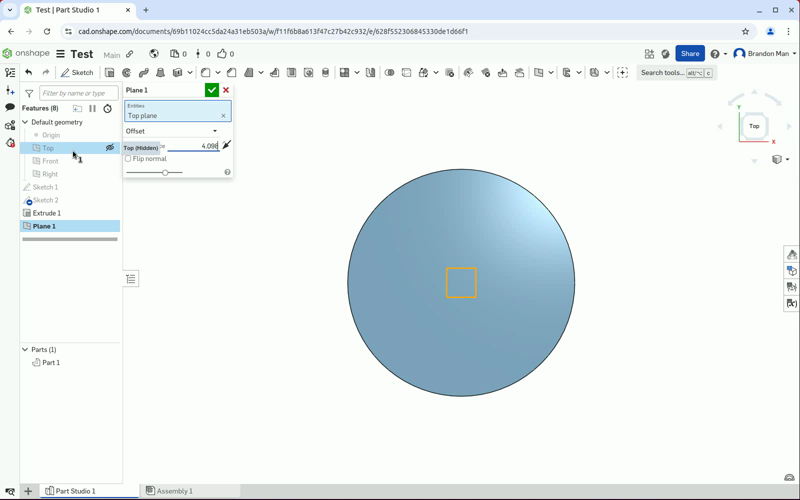
key(enter, 2)
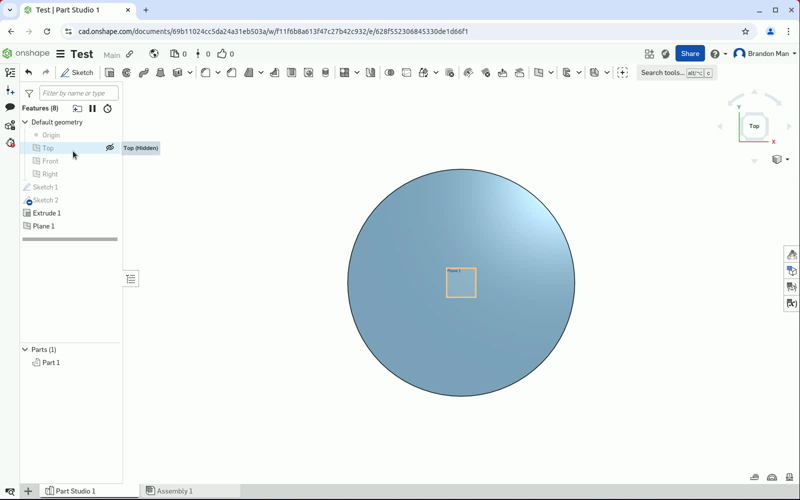
key(shift+s)
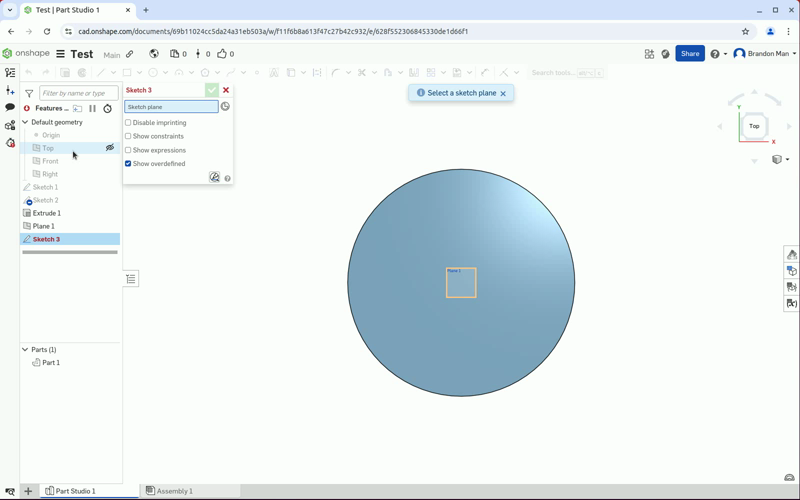
mouse_move(73, 228)
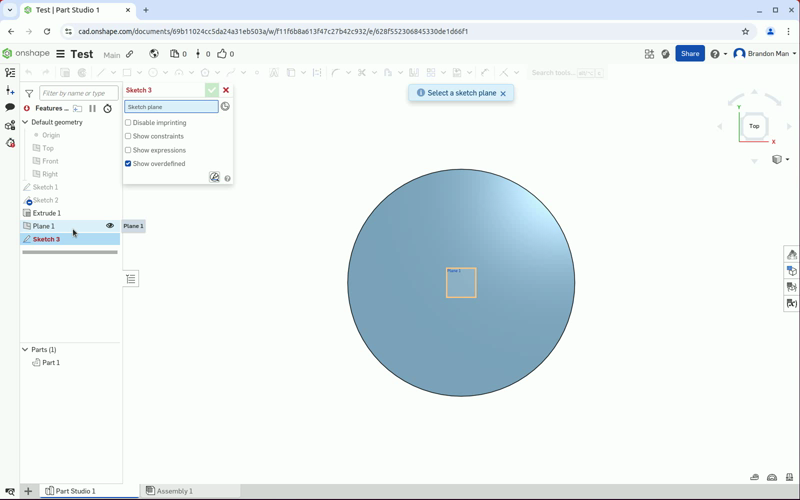
click(73, 228)
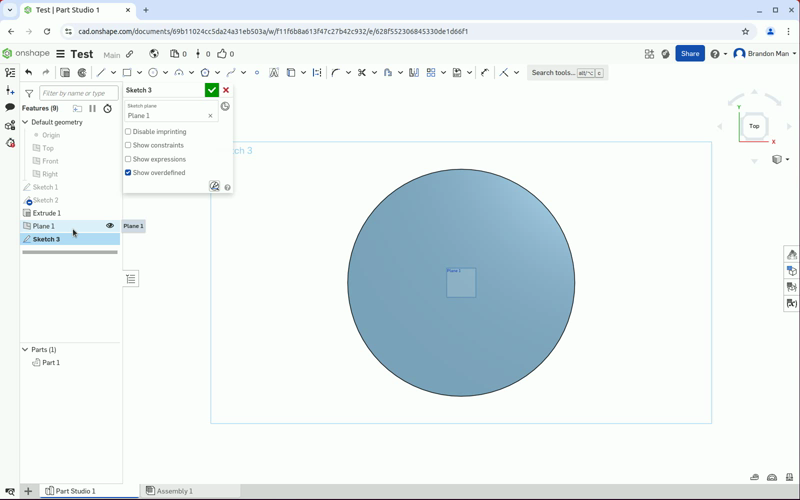
mouse_move(73, 352)
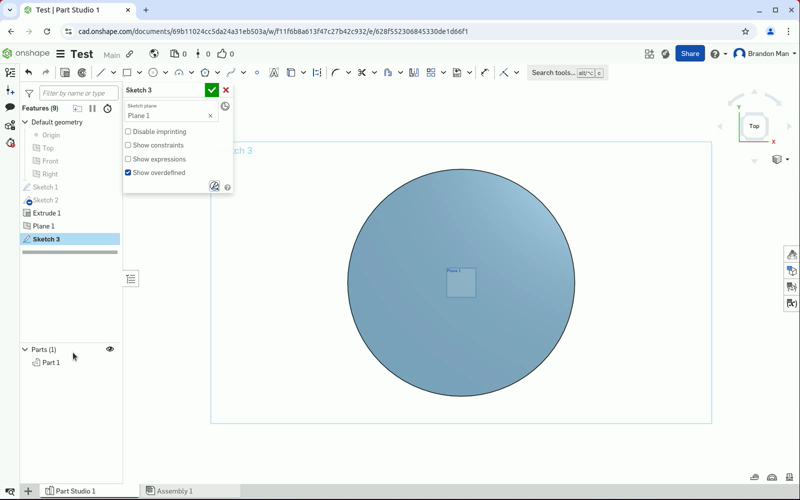
key(y)
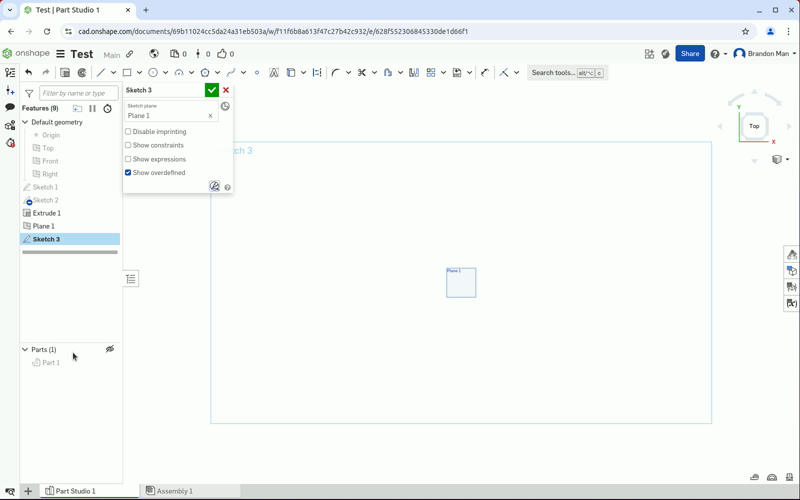
key(c)
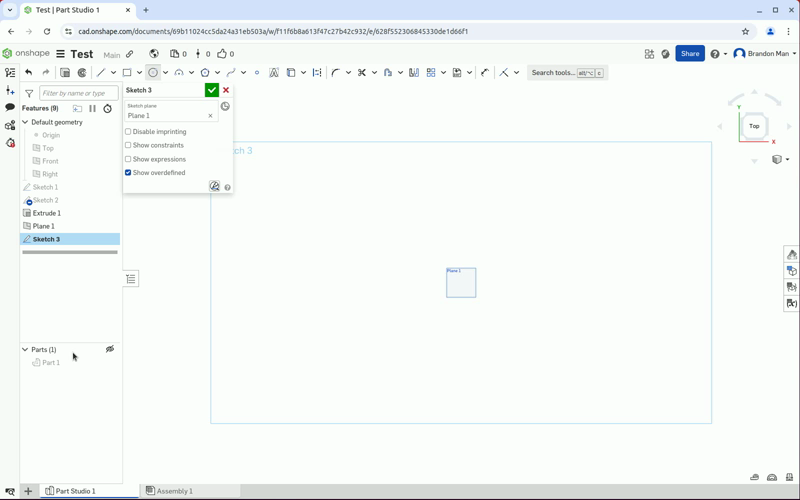
key_down(shift)
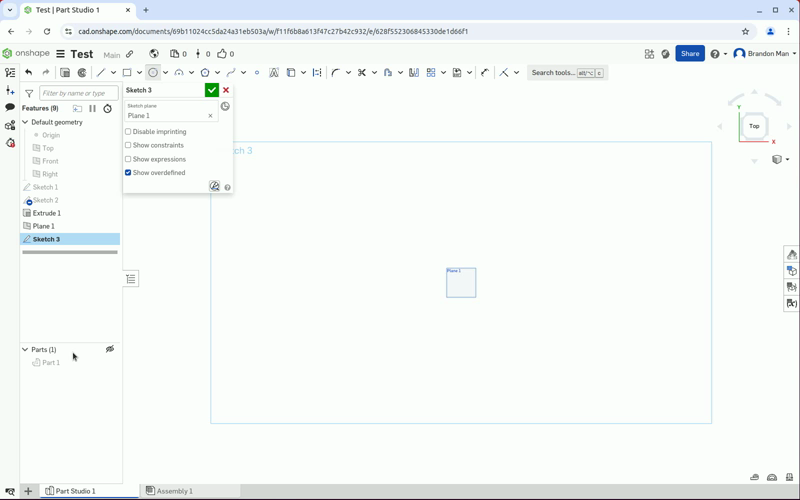
mouse_move(461, 282)
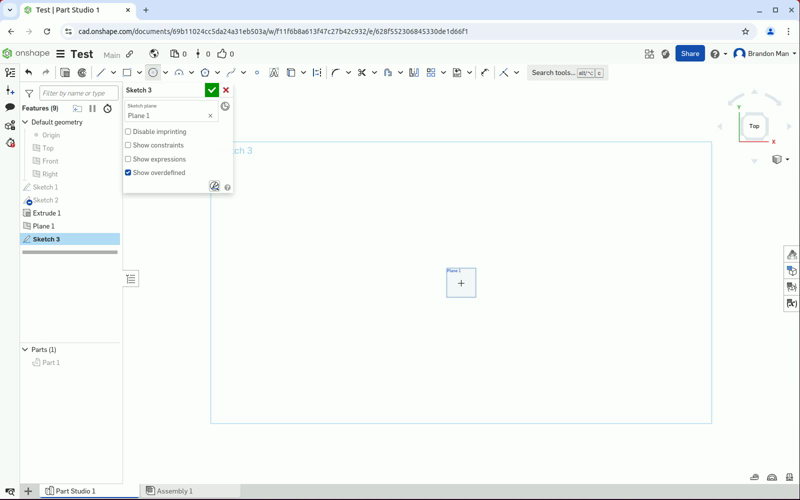
click(461, 282)
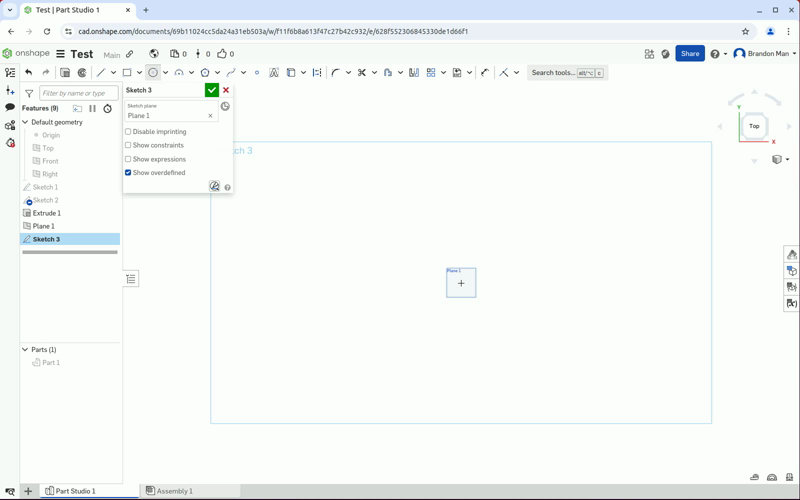
key_up(shift)
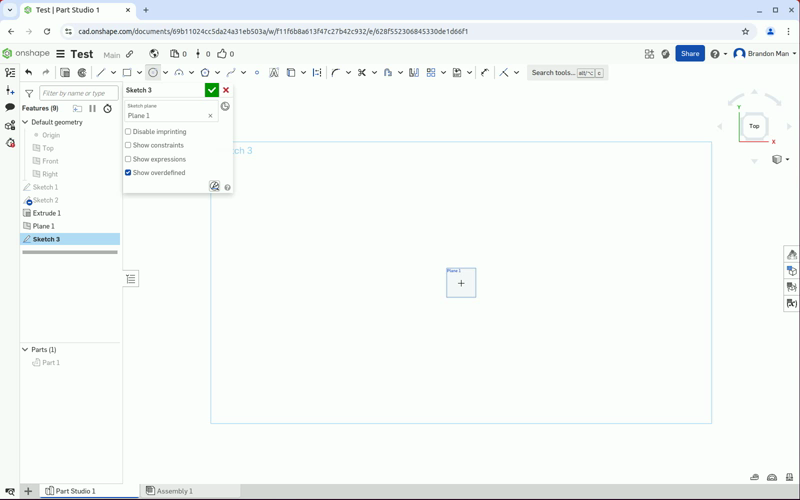
mouse_move(514, 282)
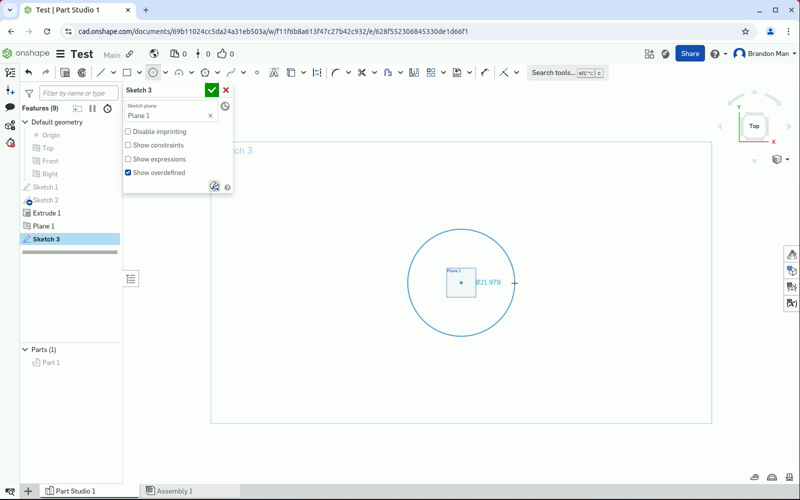
click(514, 282)
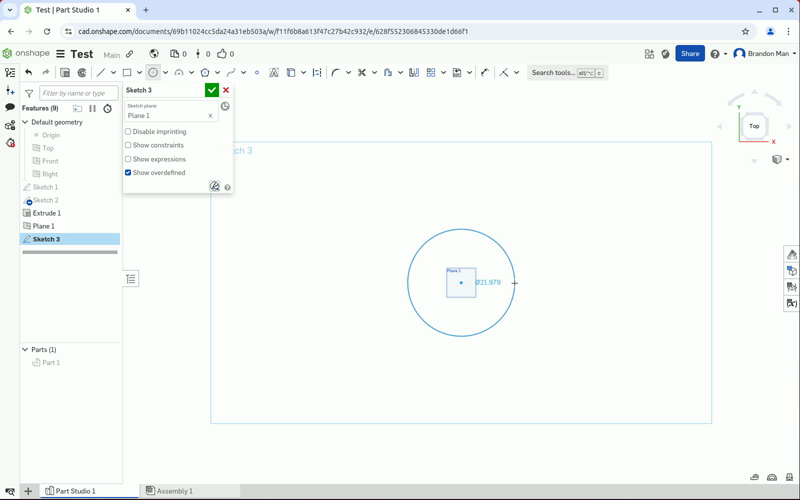
key(esc)
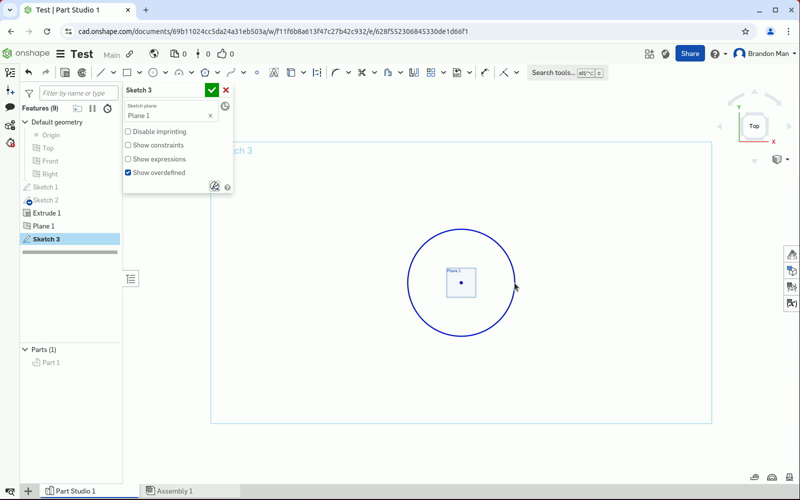
mouse_move(458, 287)
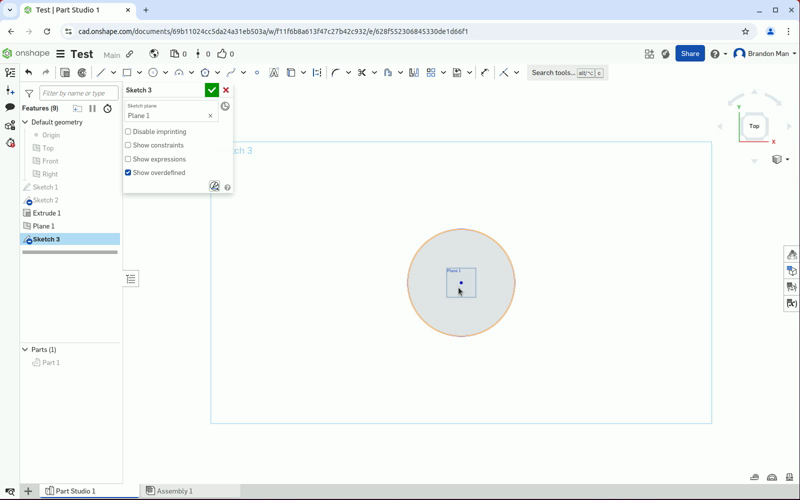
click(458, 287)
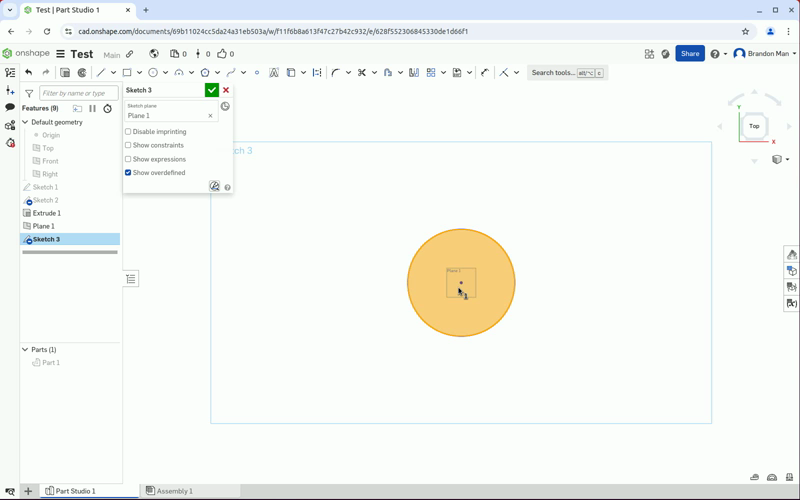
mouse_move(73, 352)
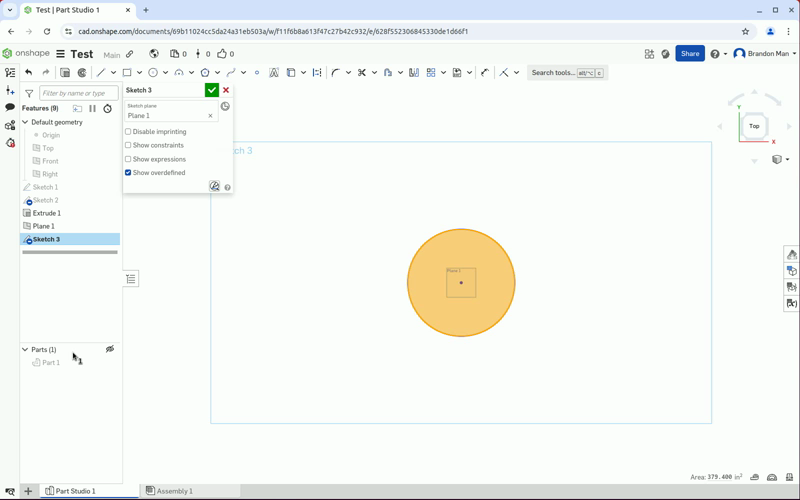
key(shift+y)
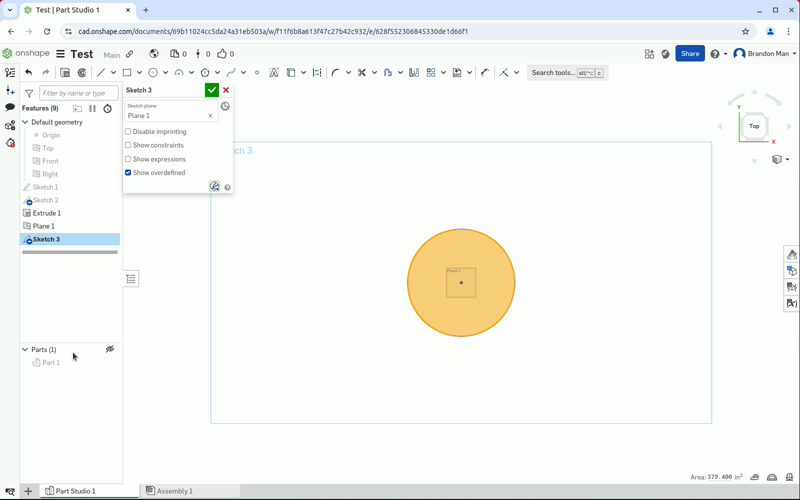
key(shift+e)
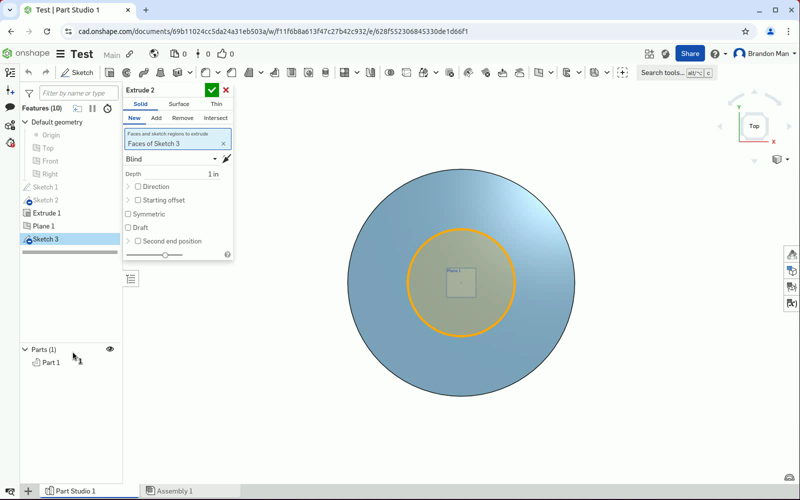
mouse_move(143, 106)
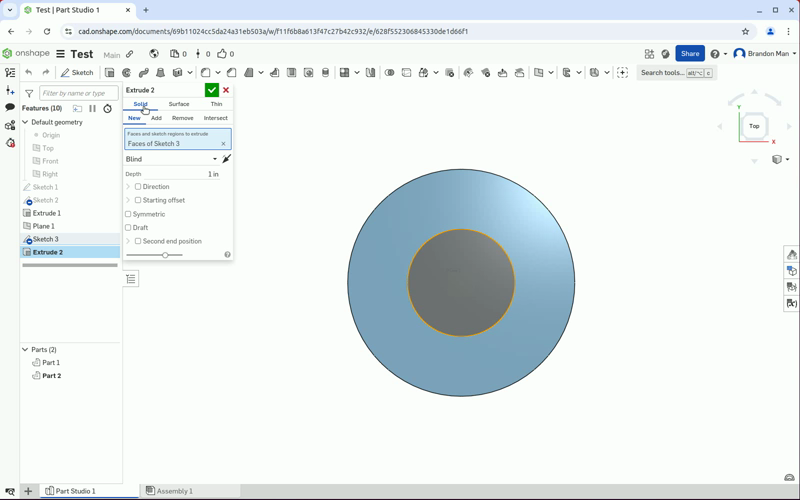
click(143, 106)
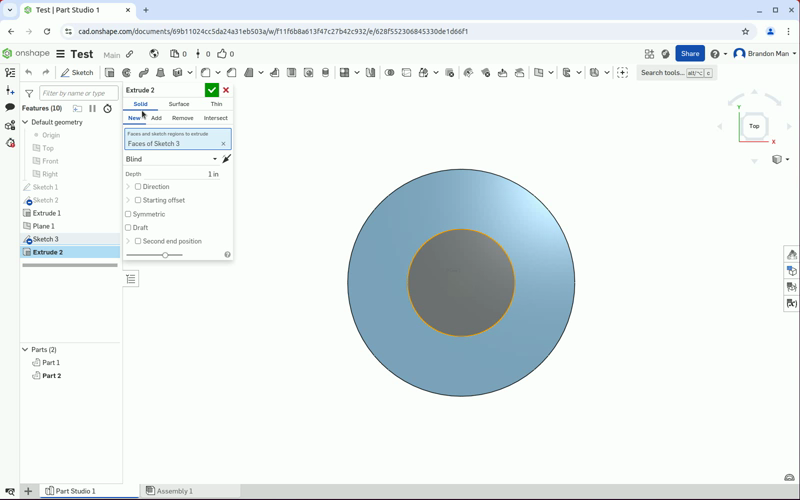
mouse_move(137, 120)
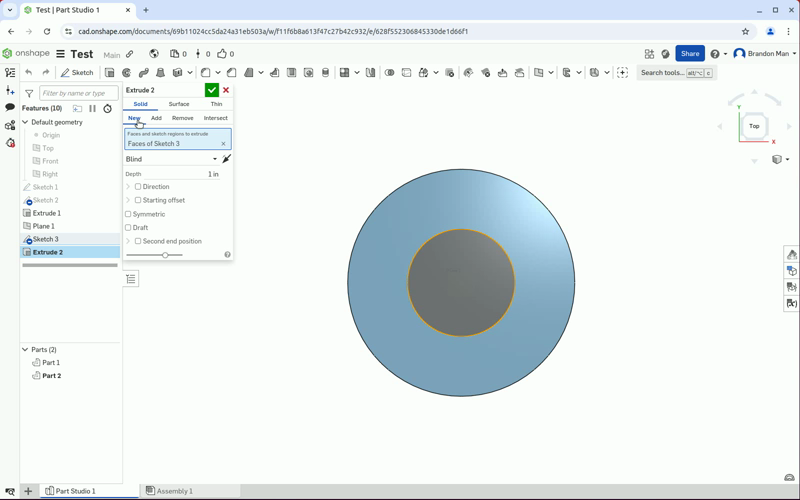
click(137, 120)
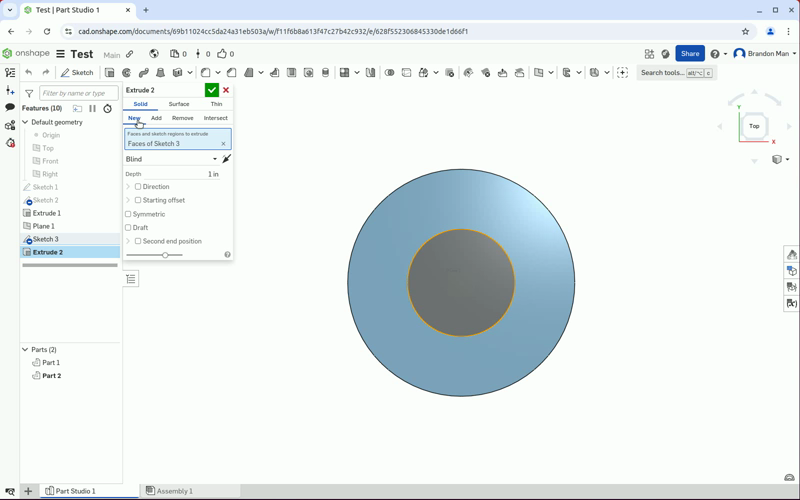
key(tab, 4)
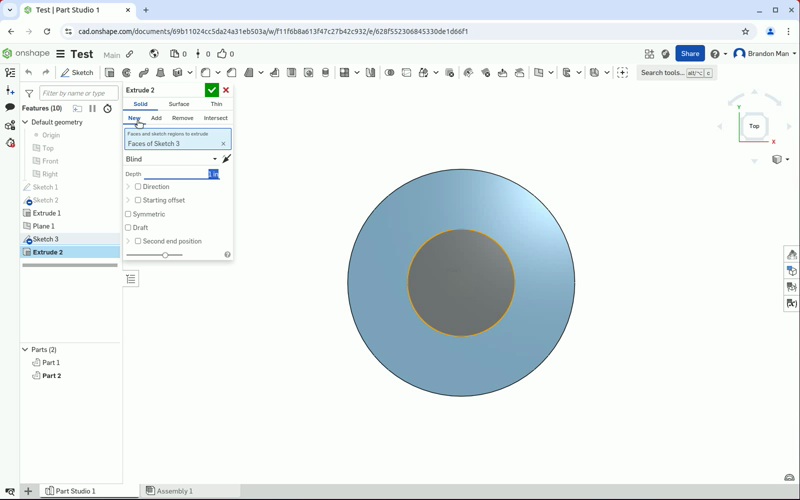
text(1.926)
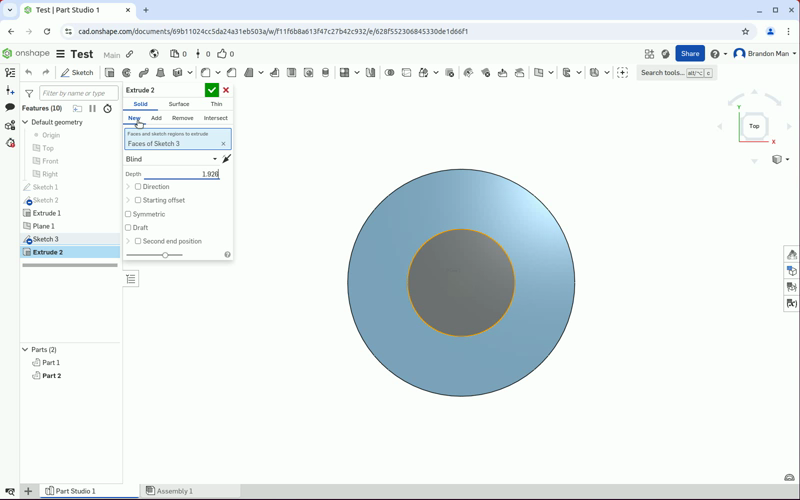
key(enter)
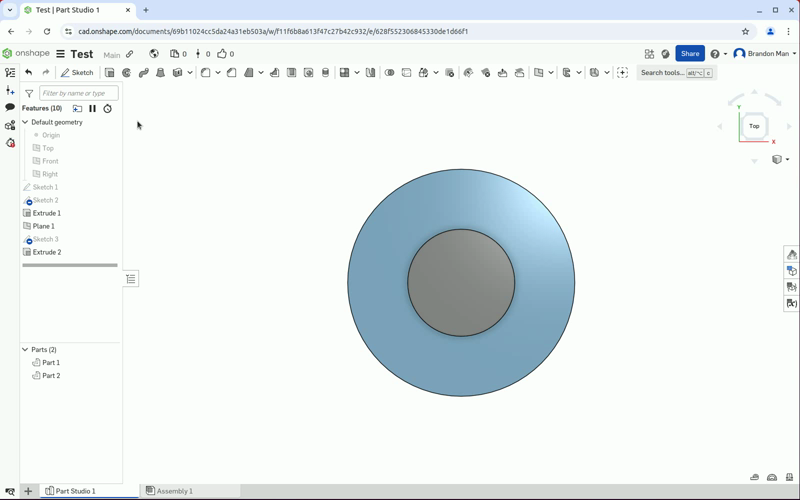
key(shift+h)
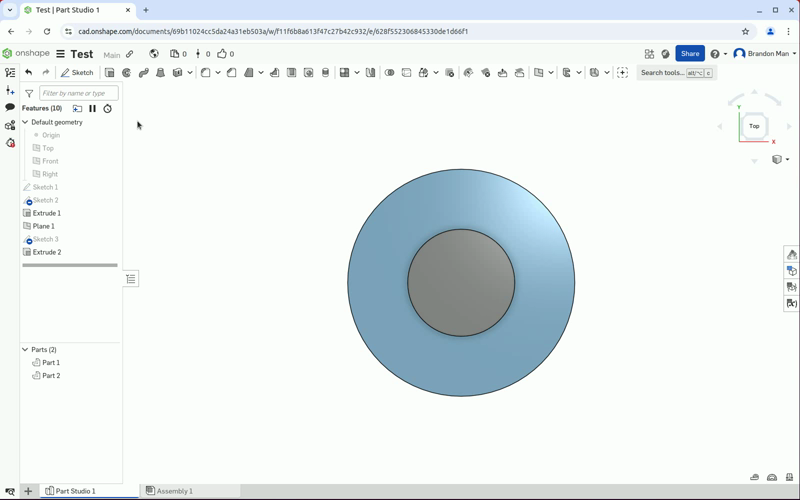
key(shift+h)
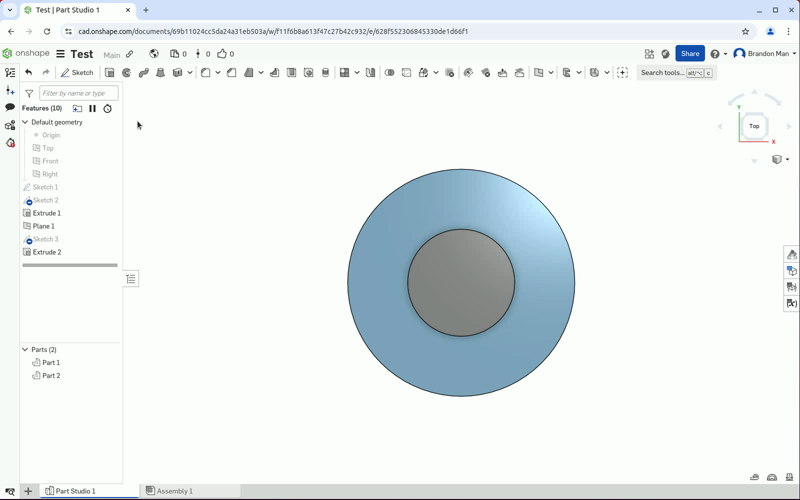
mouse_move(73, 189)
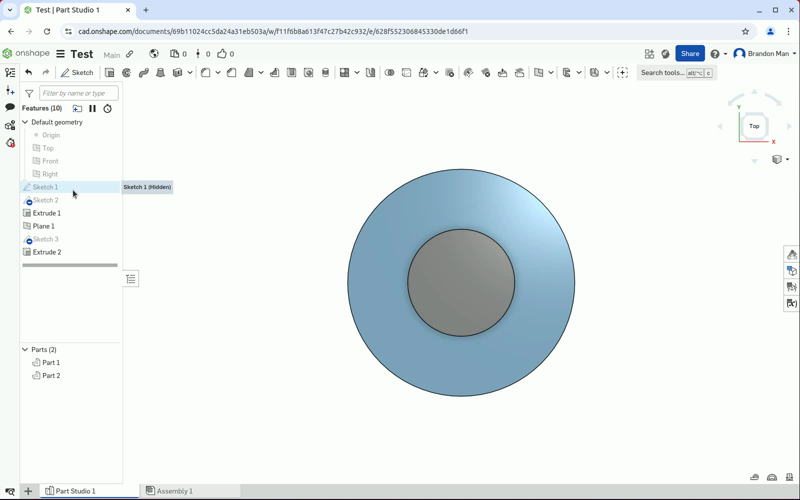
click(73, 189)
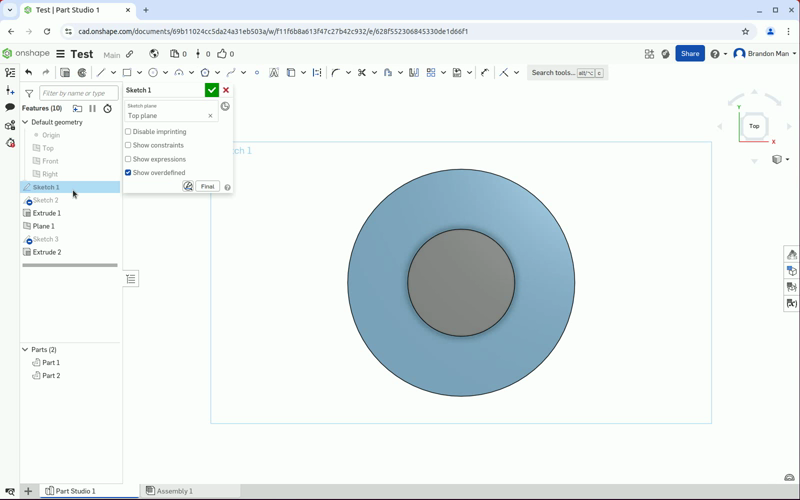
mouse_move(229, 92)
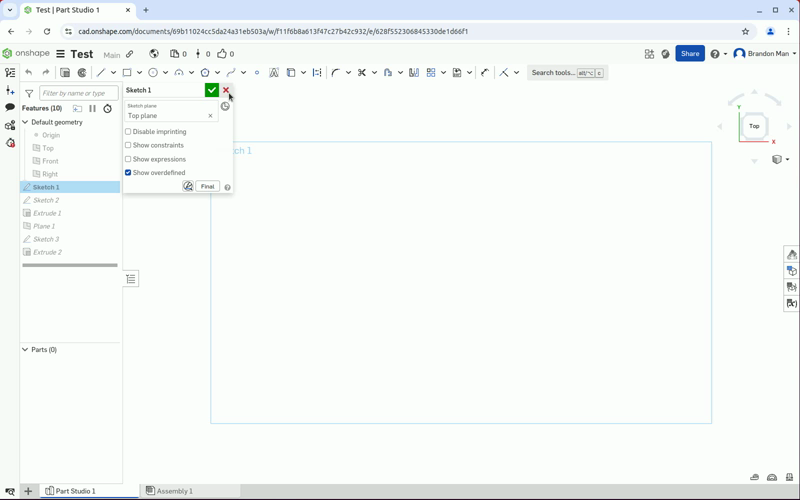
click(229, 92)
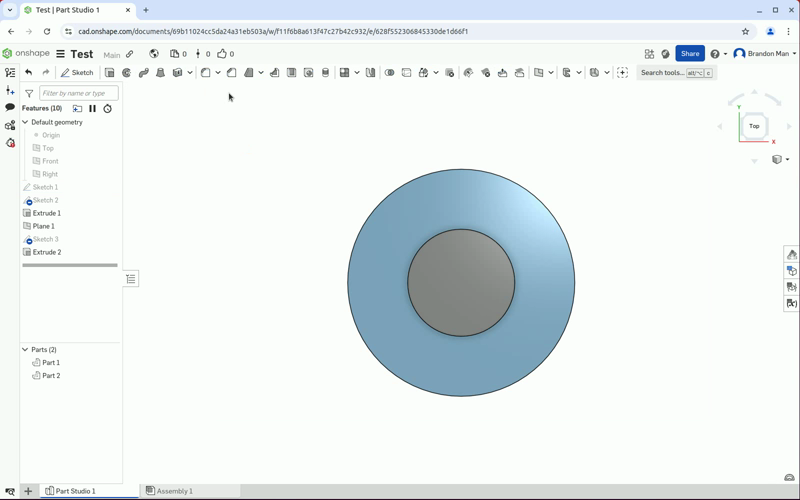
mouse_move(541, 75)
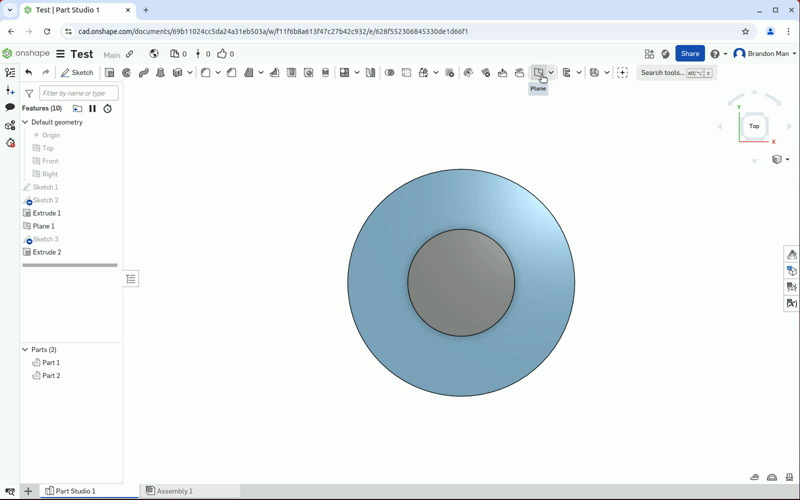
click(541, 75)
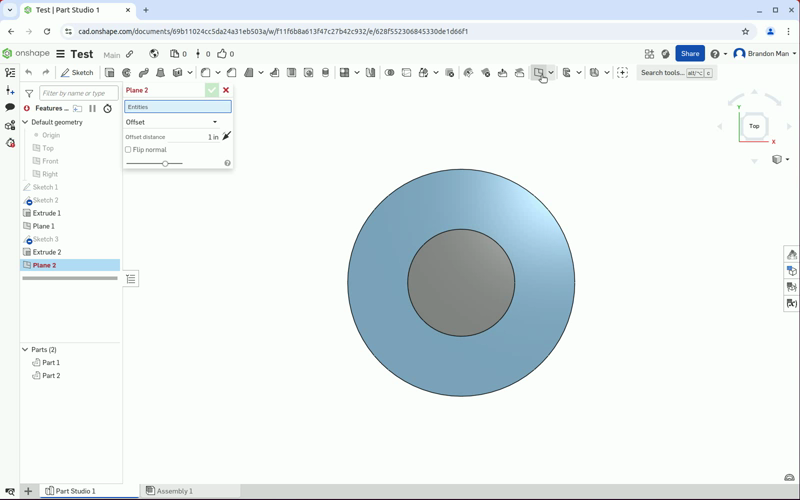
mouse_move(73, 150)
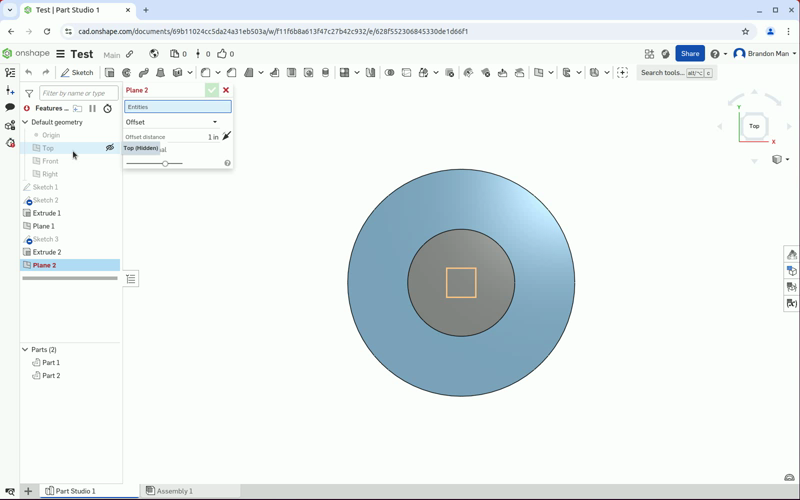
click(73, 150)
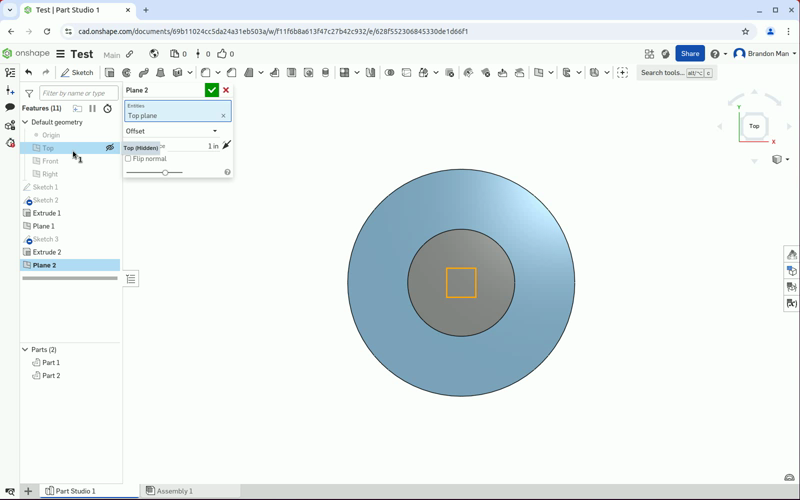
key(tab, 2)
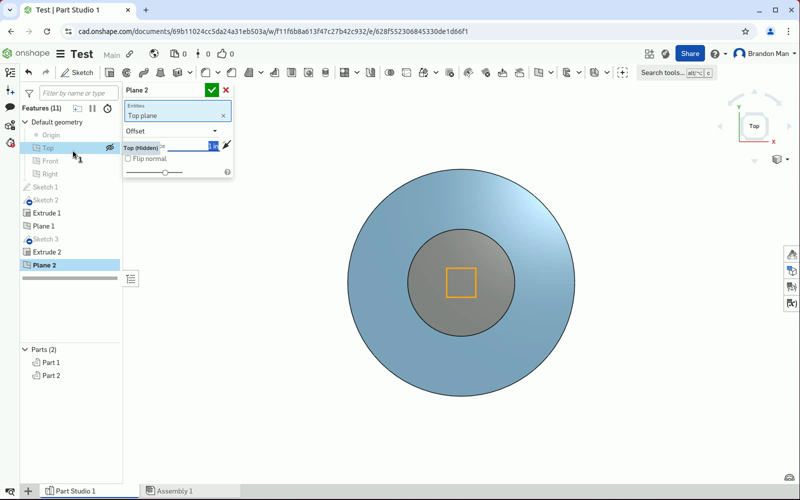
text(6.008)
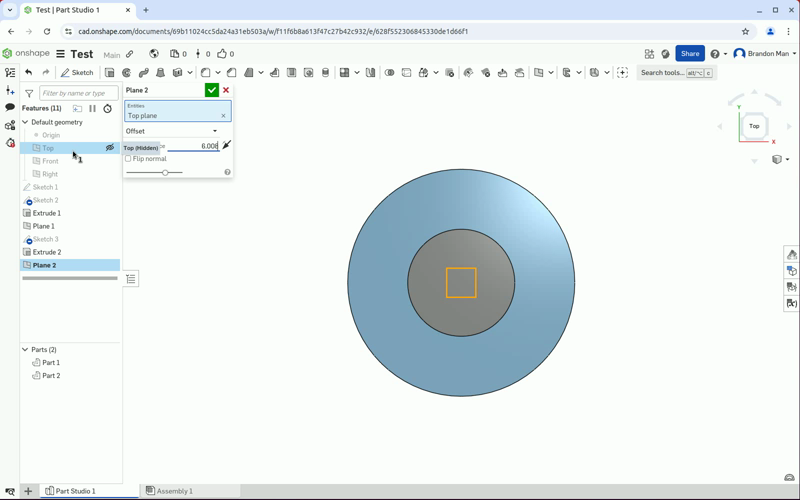
key(enter, 2)
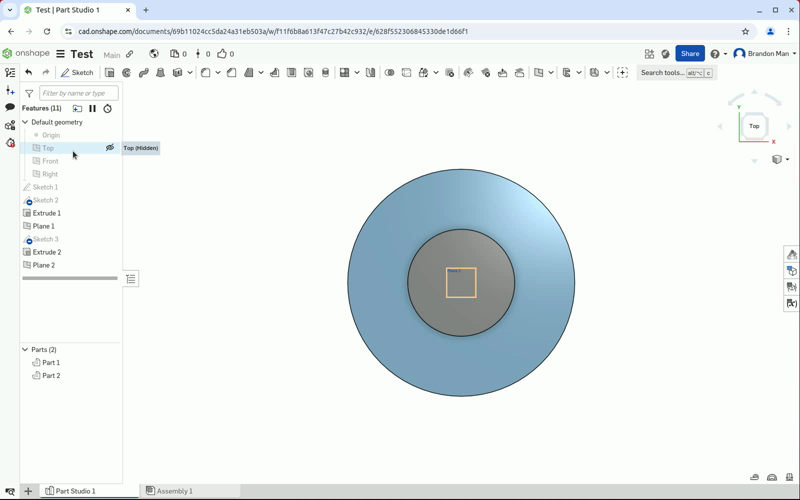
key(shift+s)
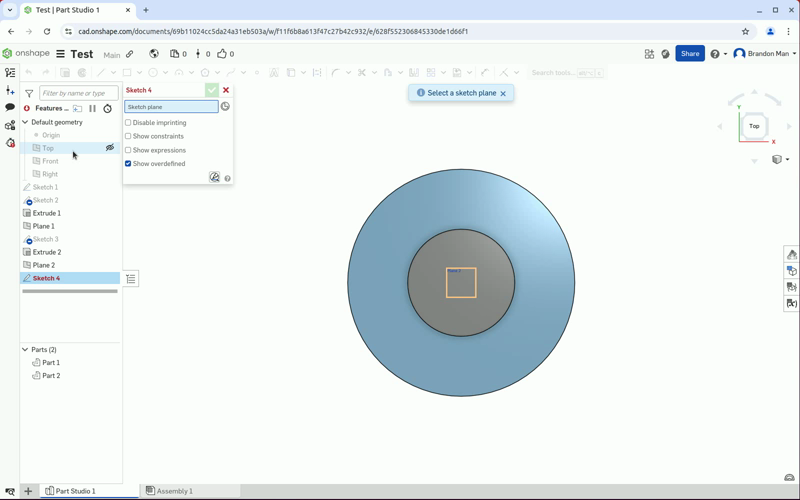
mouse_move(73, 267)
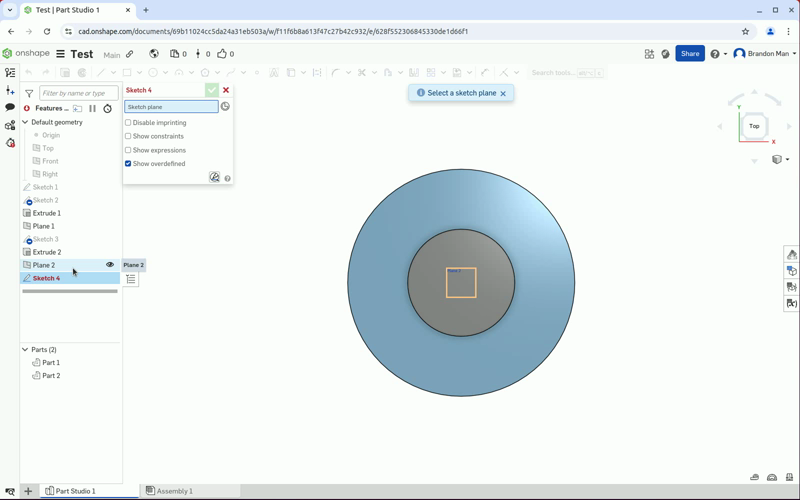
click(73, 267)
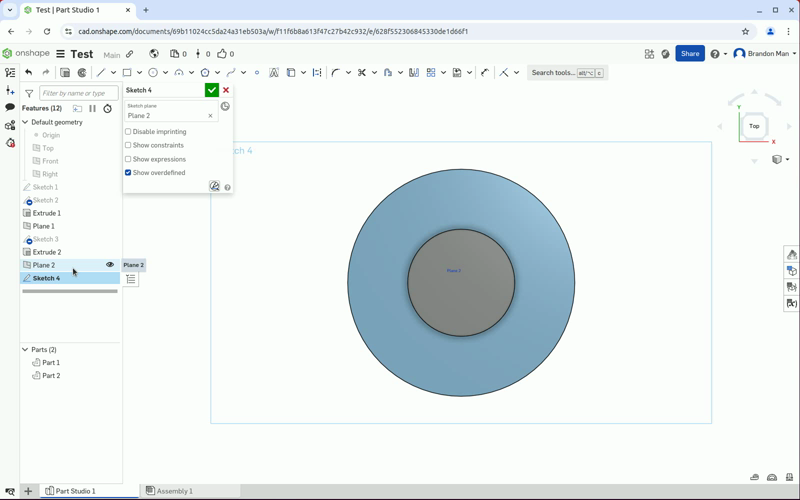
mouse_move(73, 352)
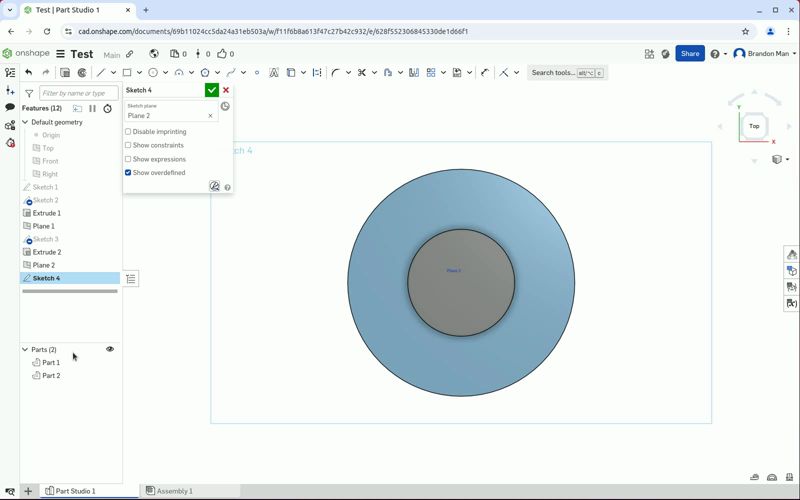
key(y)
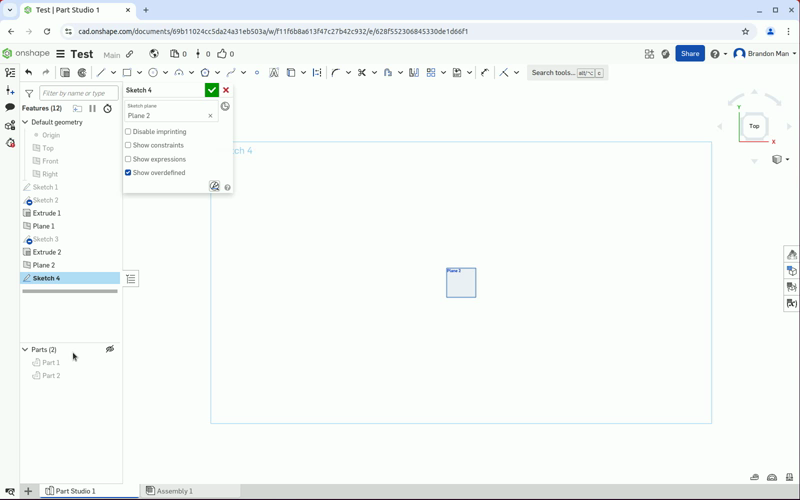
key(c)
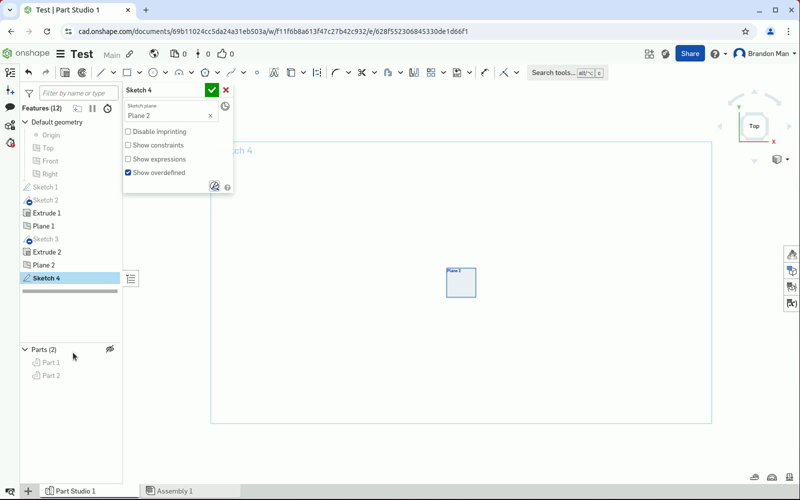
key_down(shift)
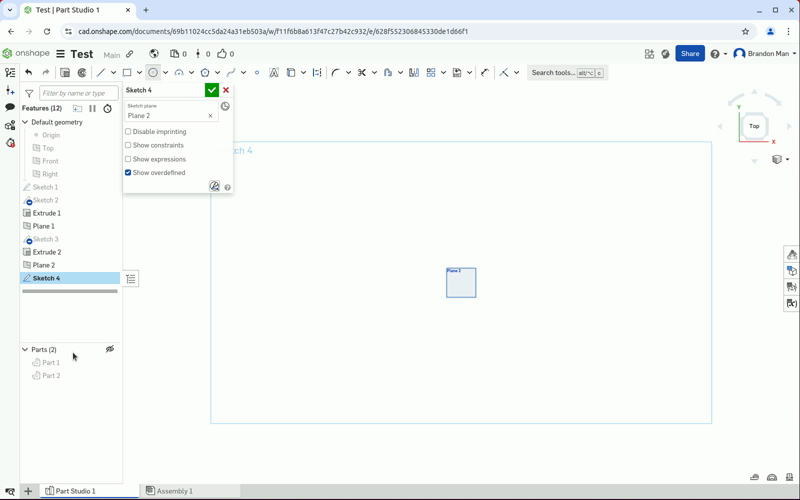
mouse_move(461, 282)
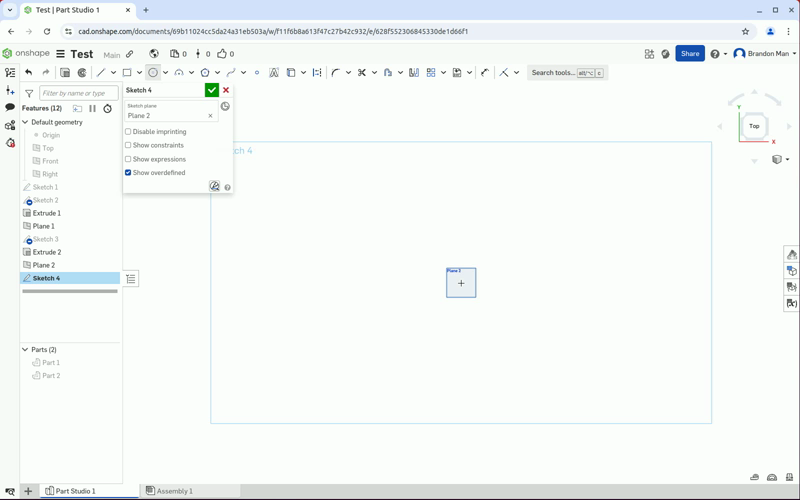
click(461, 282)
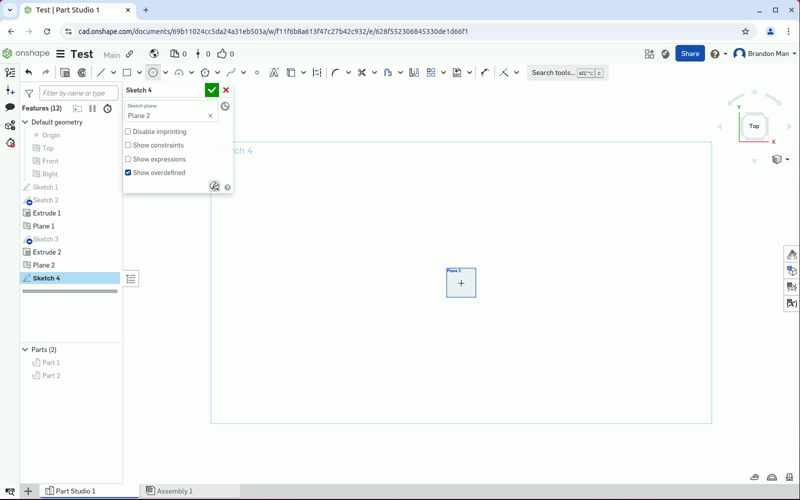
key_up(shift)
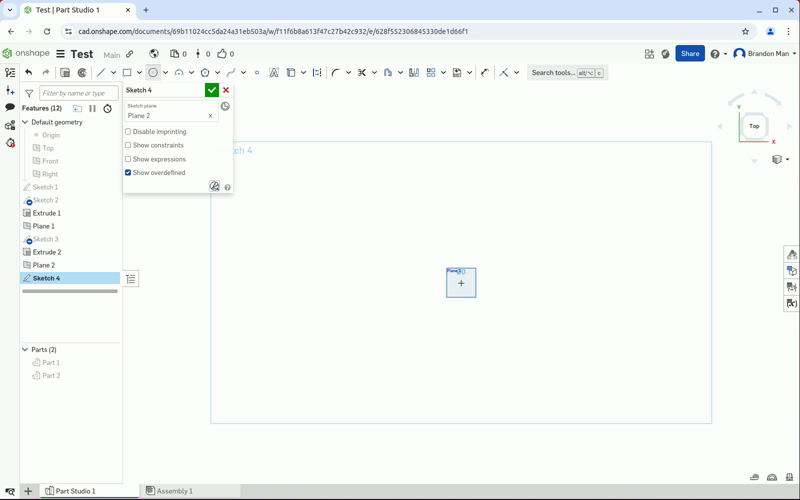
mouse_move(480, 282)
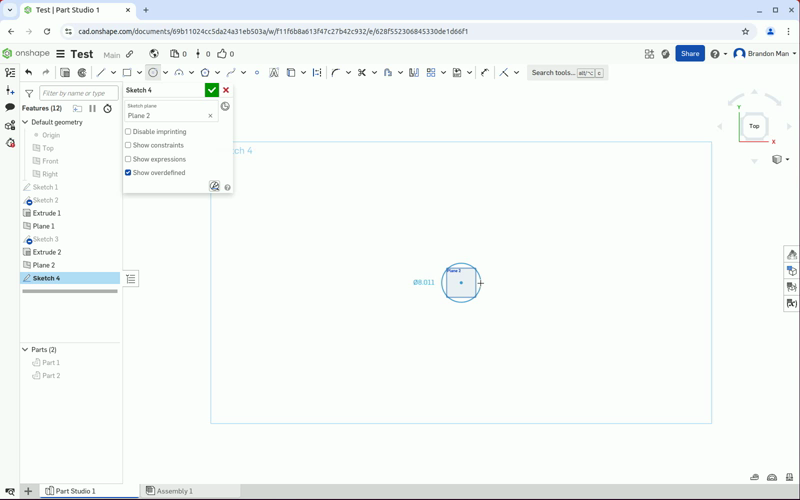
click(480, 282)
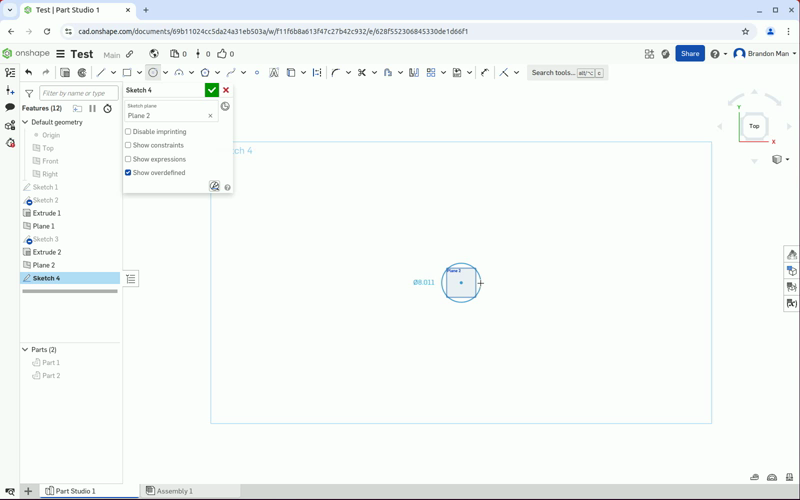
key(esc)
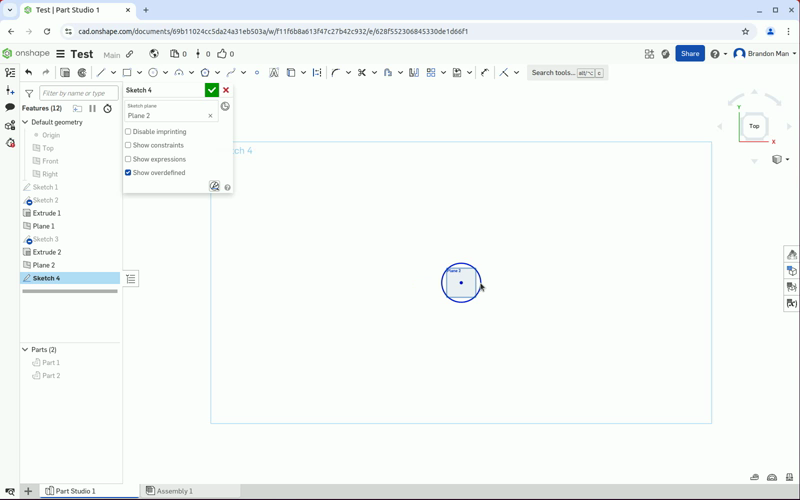
mouse_move(455, 270)
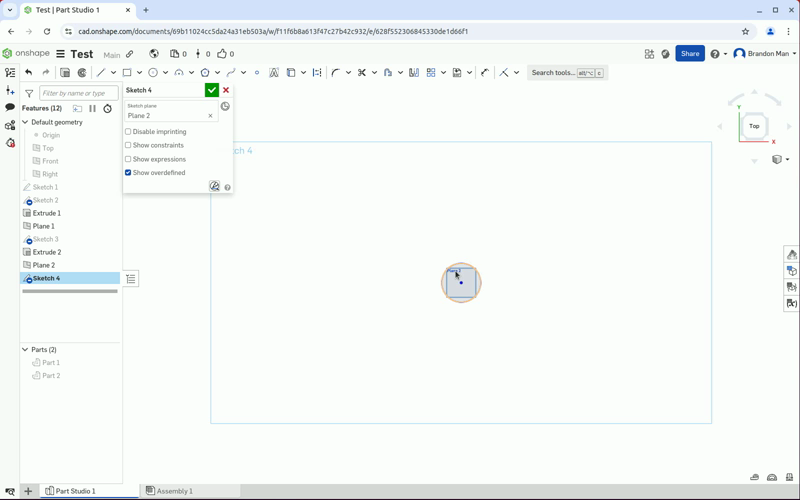
scroll(6)
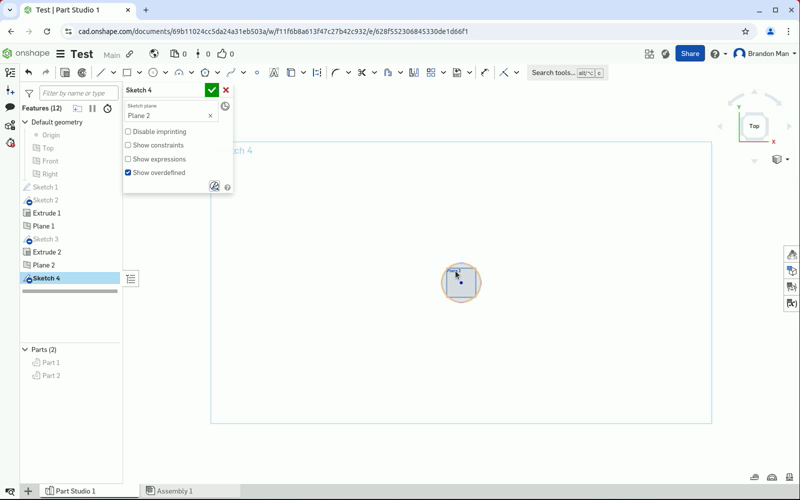
scroll(6)
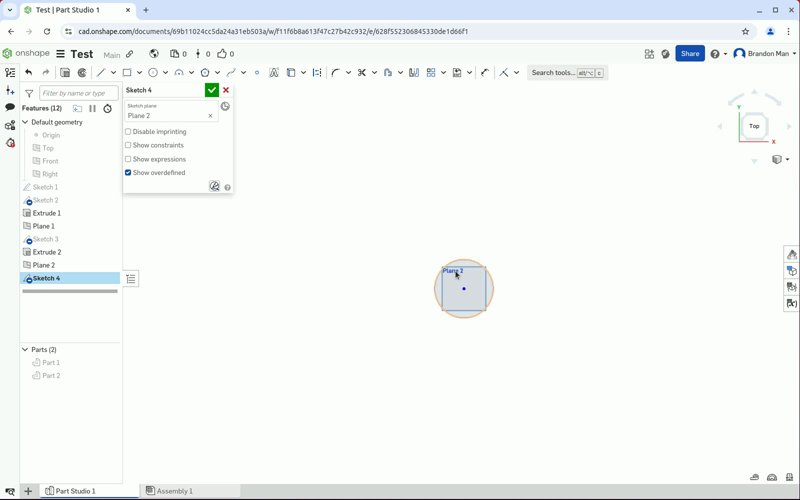
scroll(6)
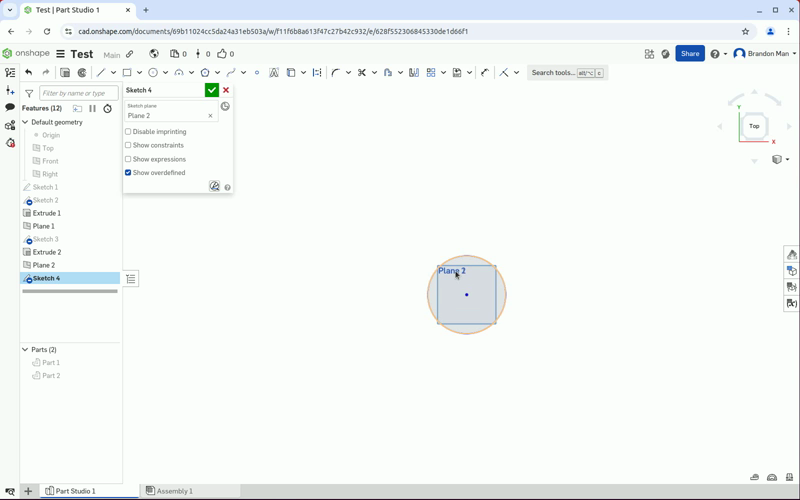
scroll(6)
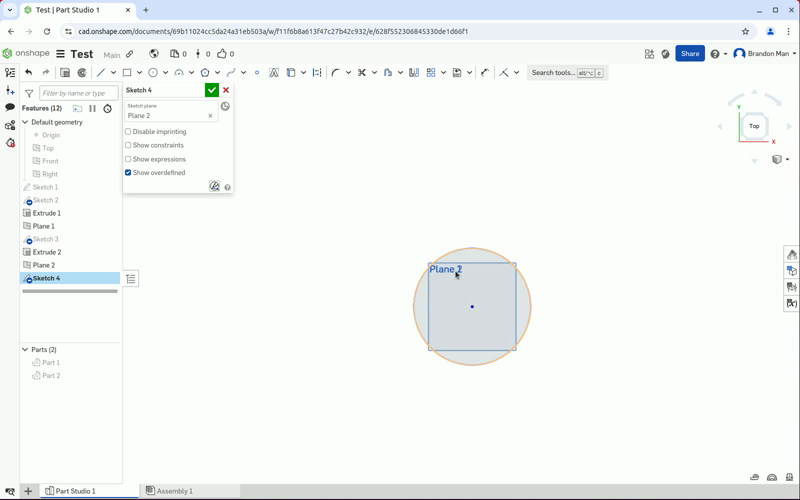
scroll(6)
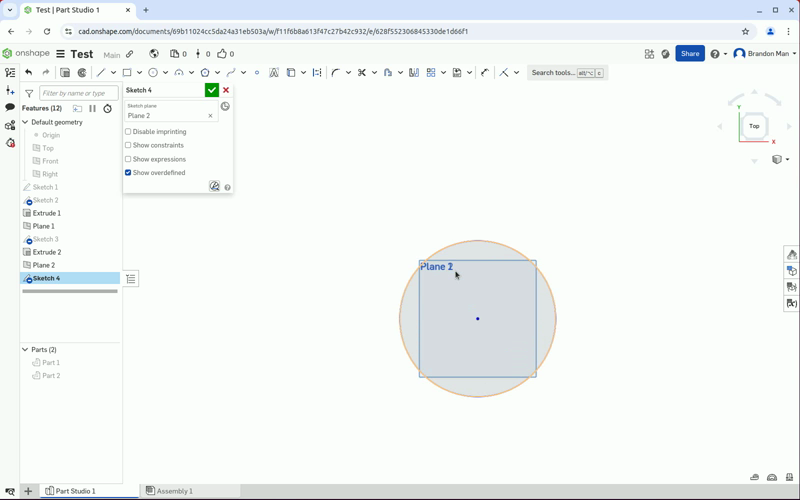
scroll(6)
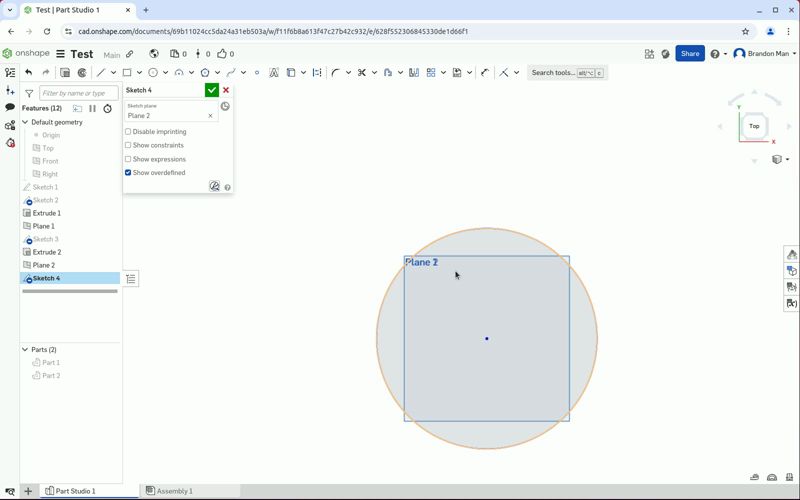
scroll(6)
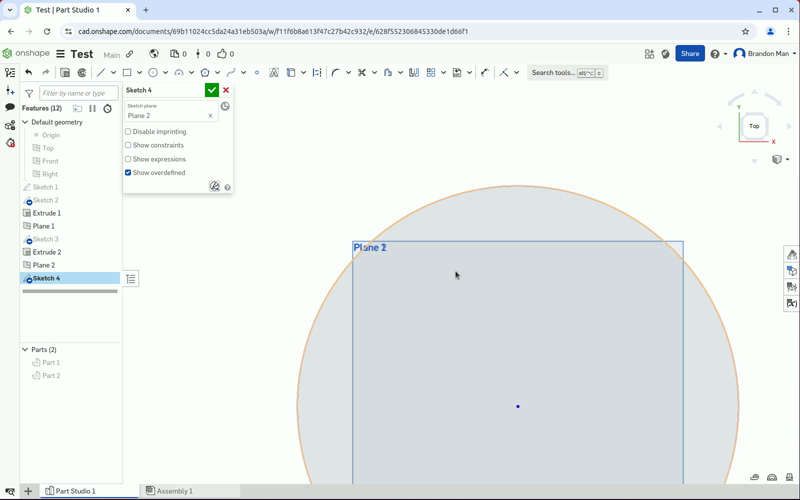
click(455, 270)
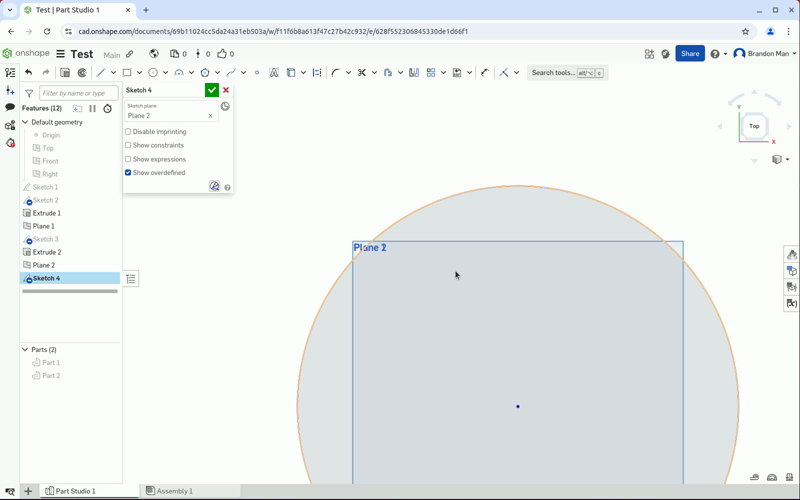
scroll(-6)
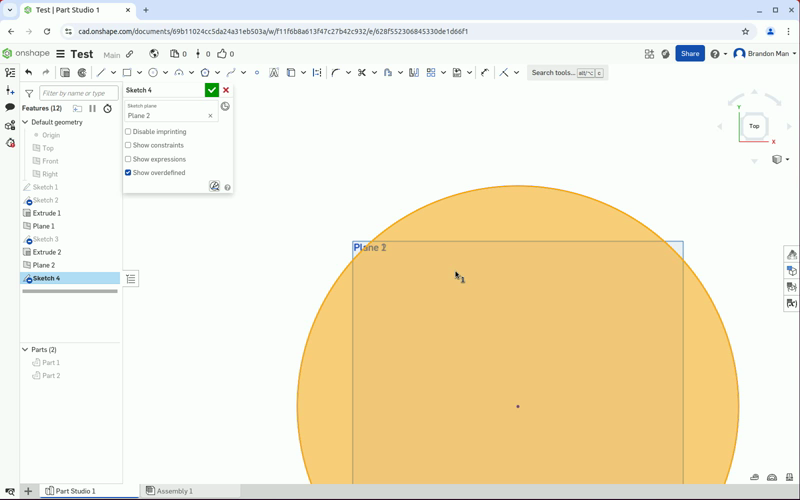
scroll(-6)
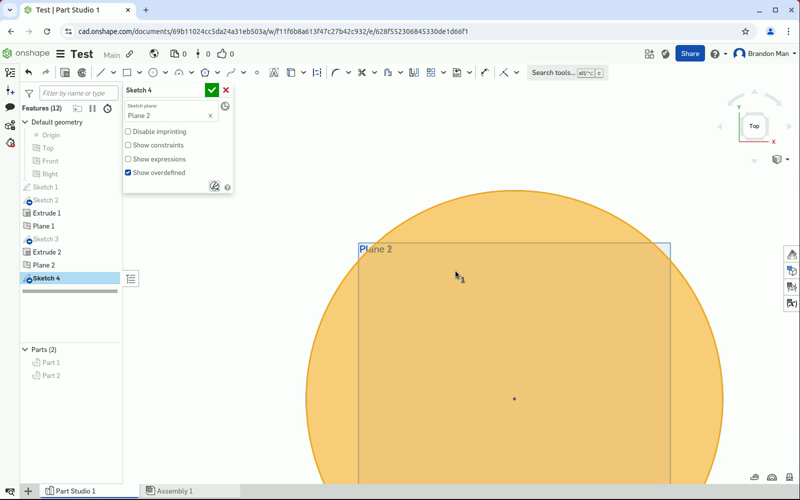
scroll(-6)
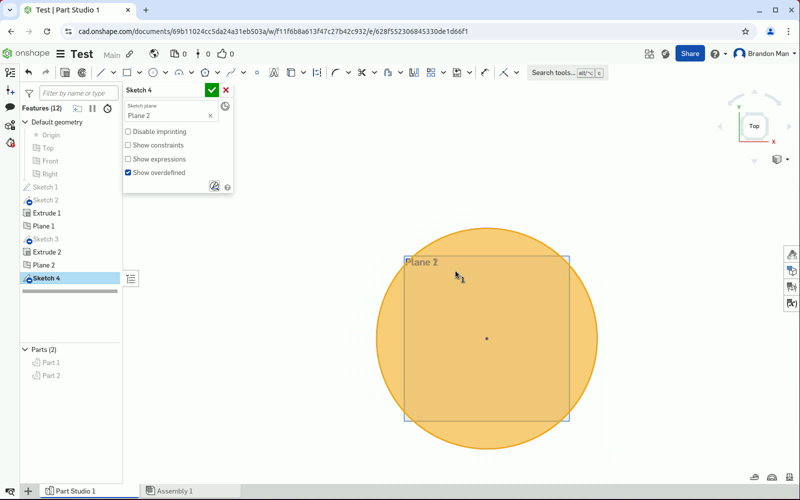
scroll(-6)
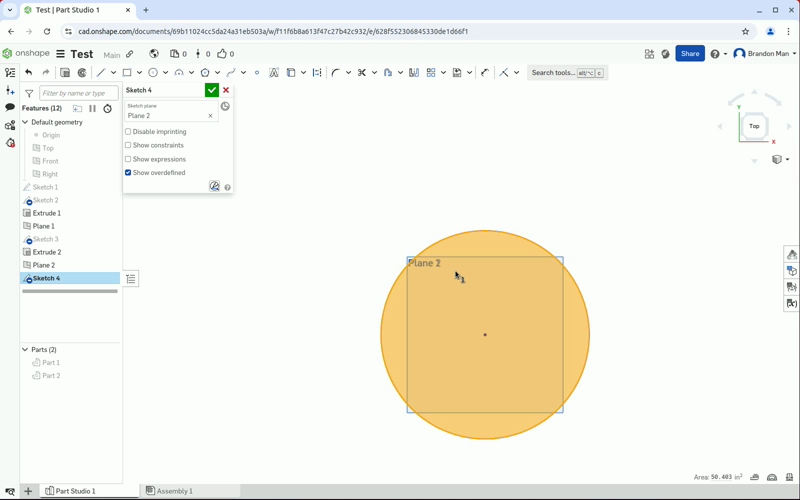
scroll(-6)
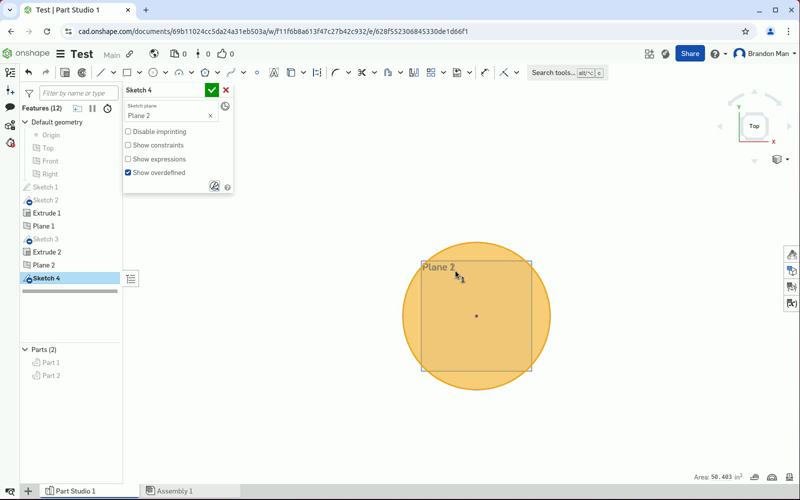
scroll(-6)
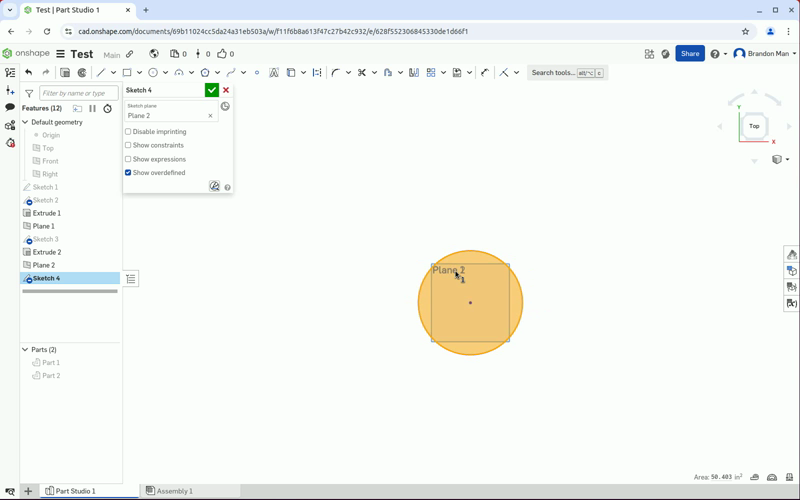
scroll(-6)
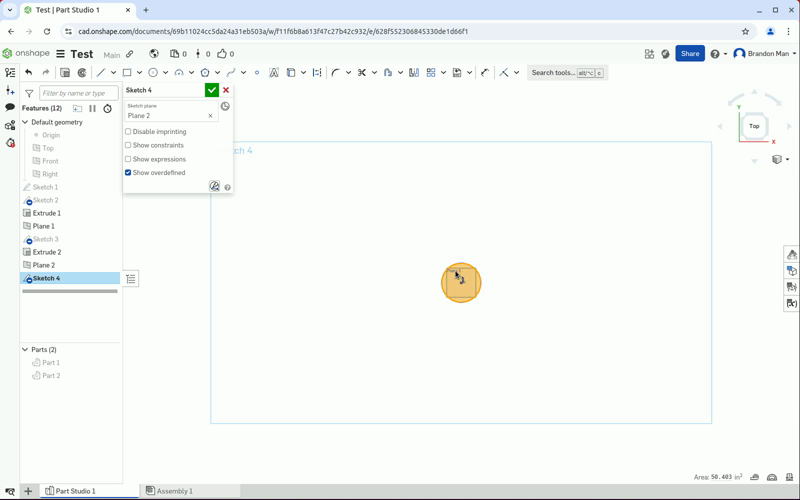
mouse_move(73, 352)
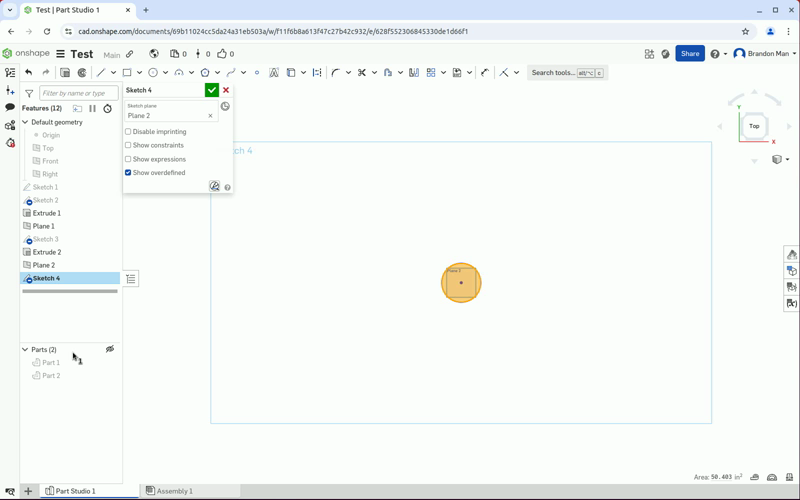
key(shift+y)
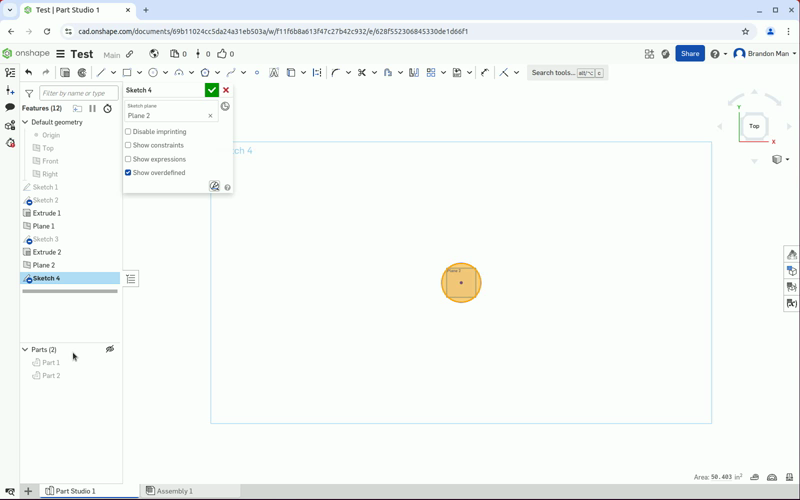
key(shift+e)
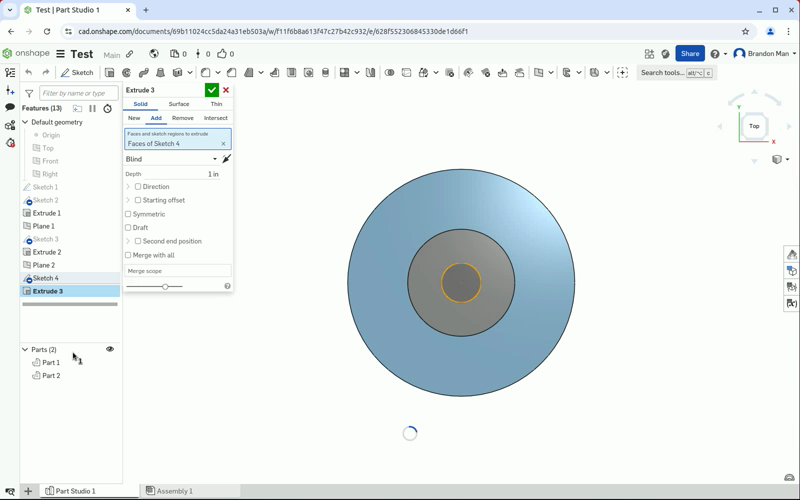
mouse_move(143, 106)
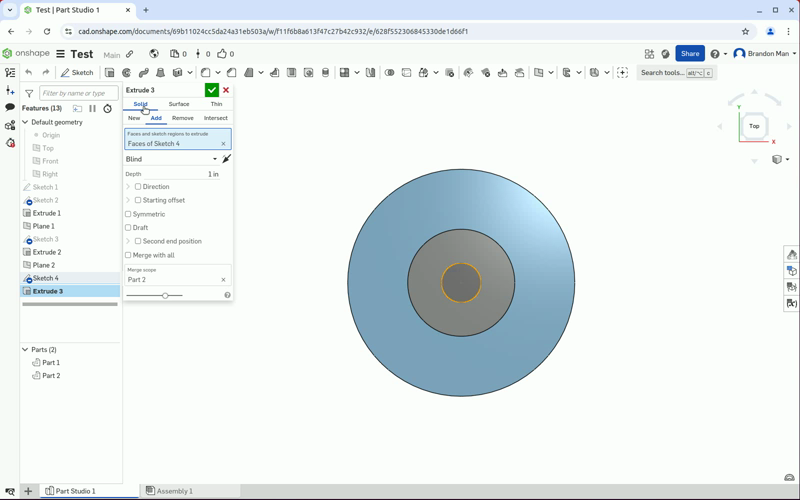
click(143, 106)
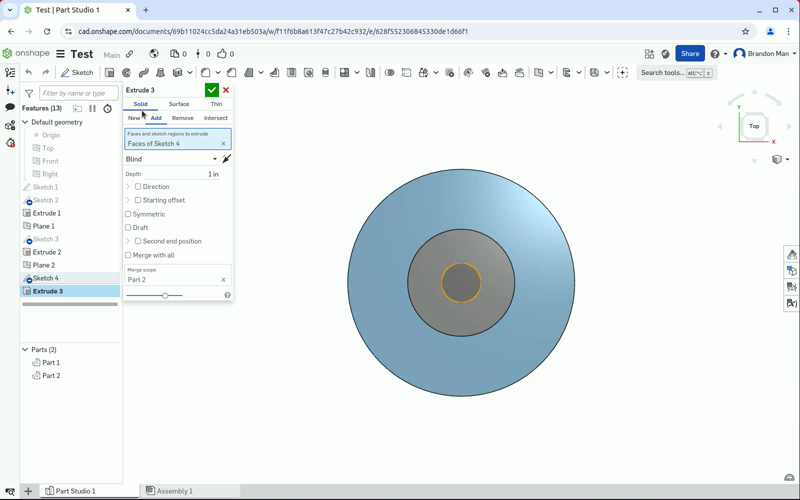
mouse_move(137, 120)
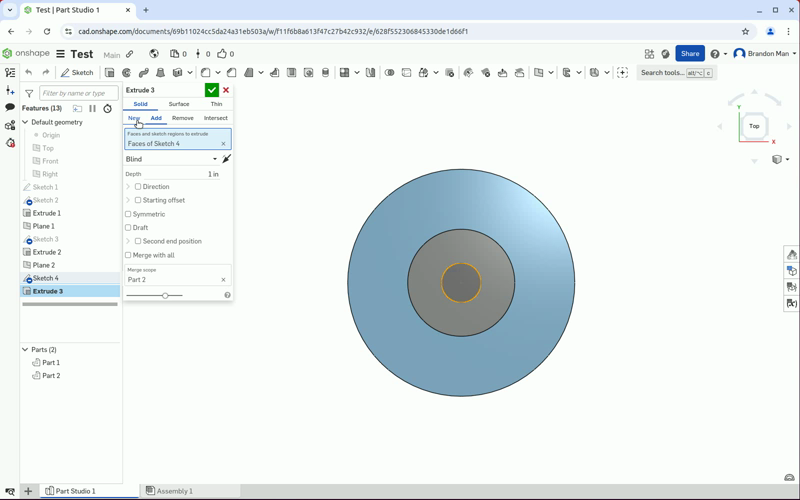
click(137, 120)
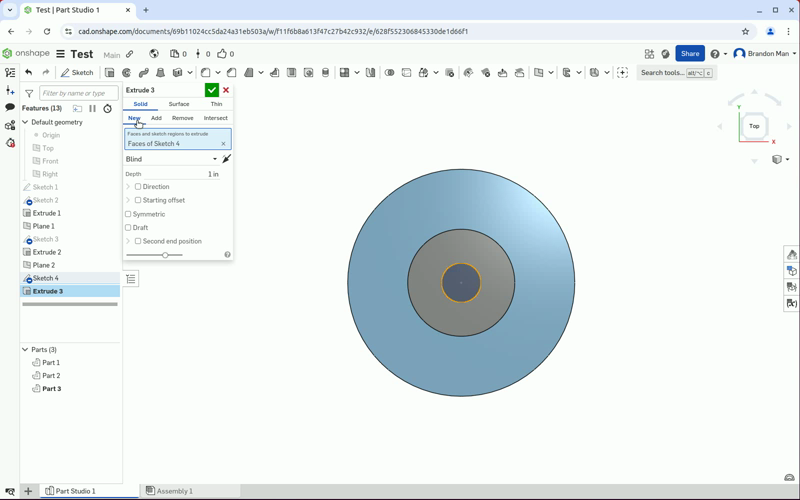
key(tab, 4)
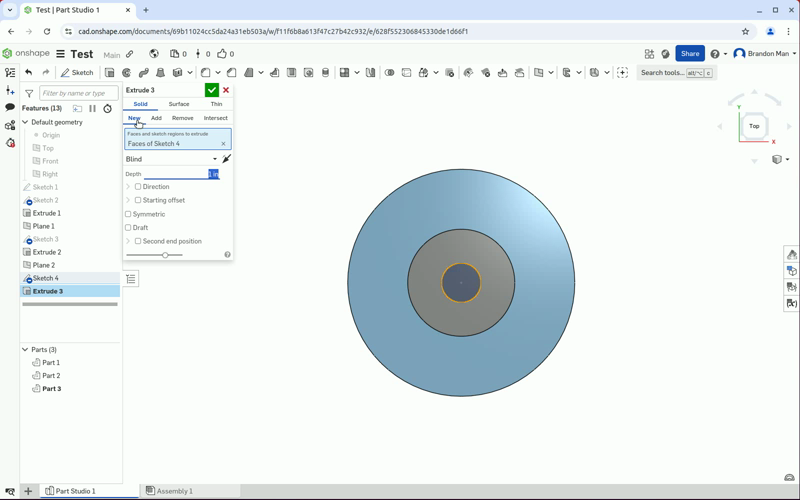
text(13.961)
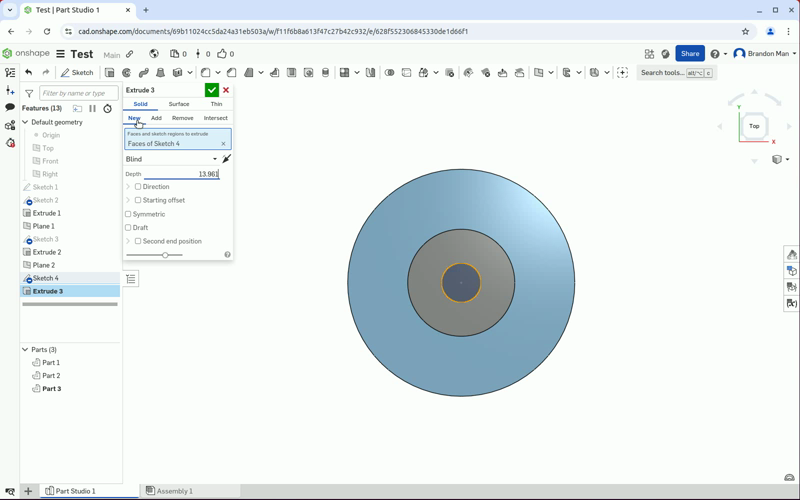
key(enter)
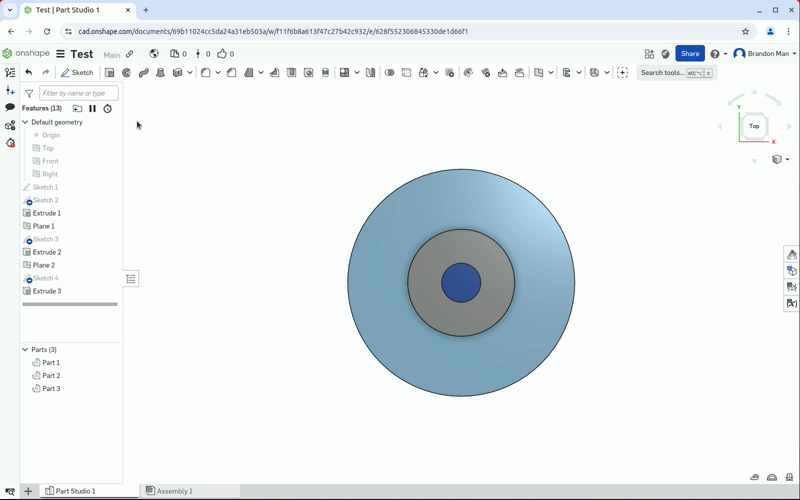
key(shift+h)
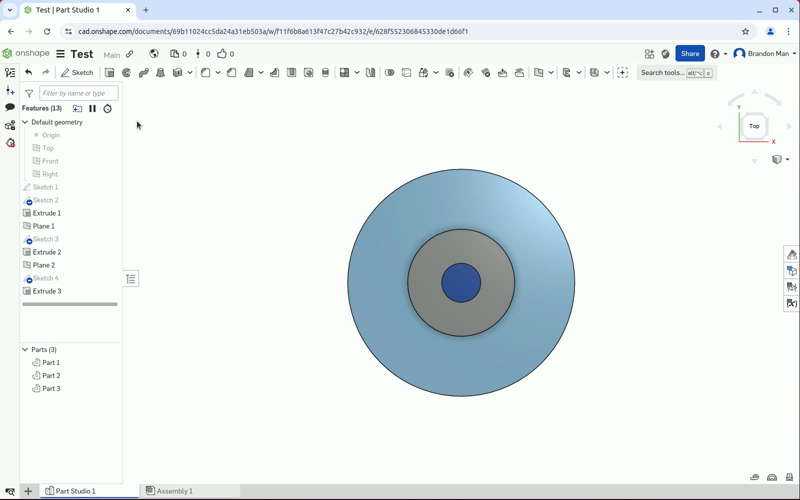
key(shift+h)
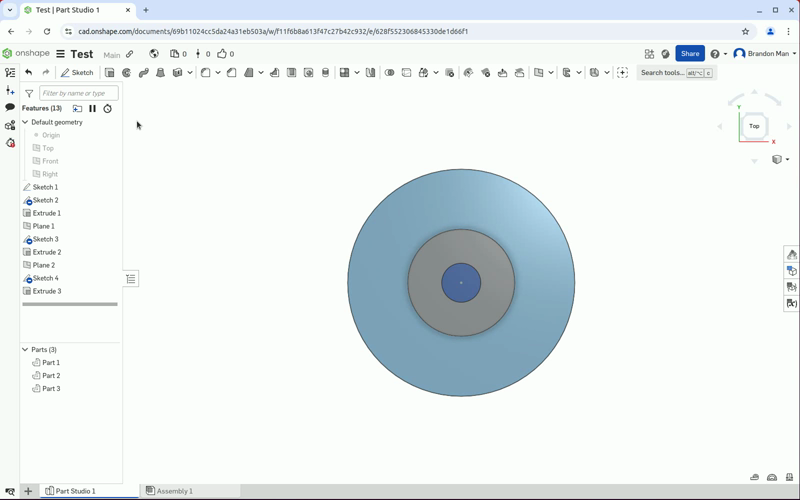
key(shift+7)
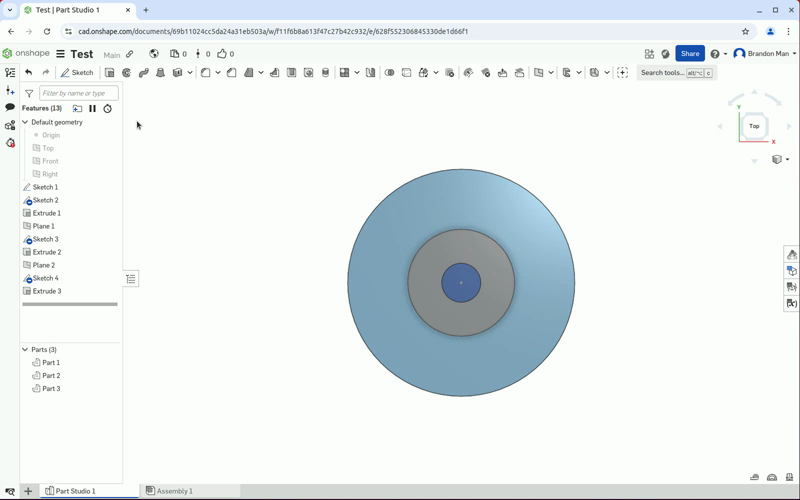
key(up, 3)
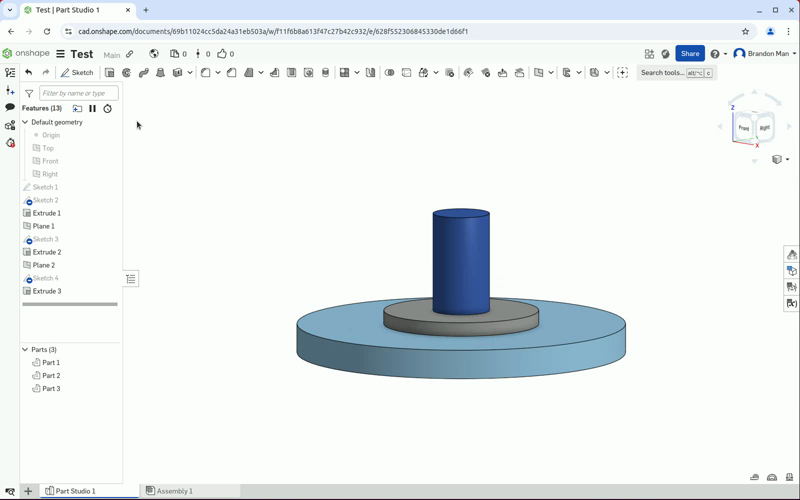
key(left, 3)
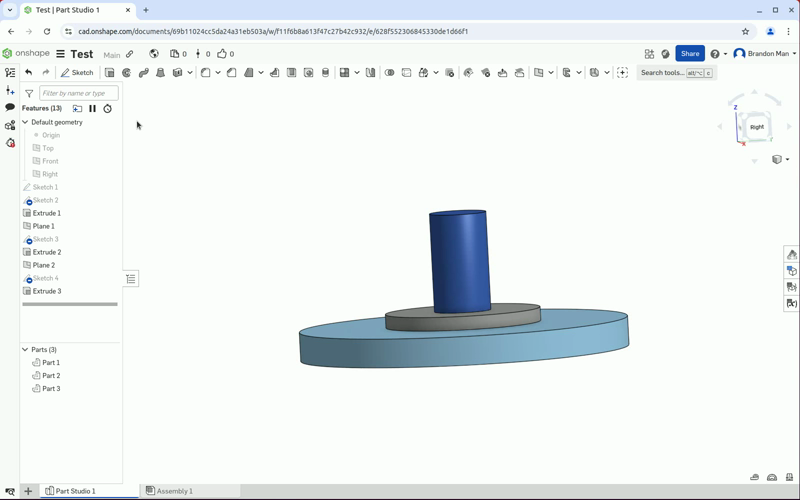
key(right, 3)
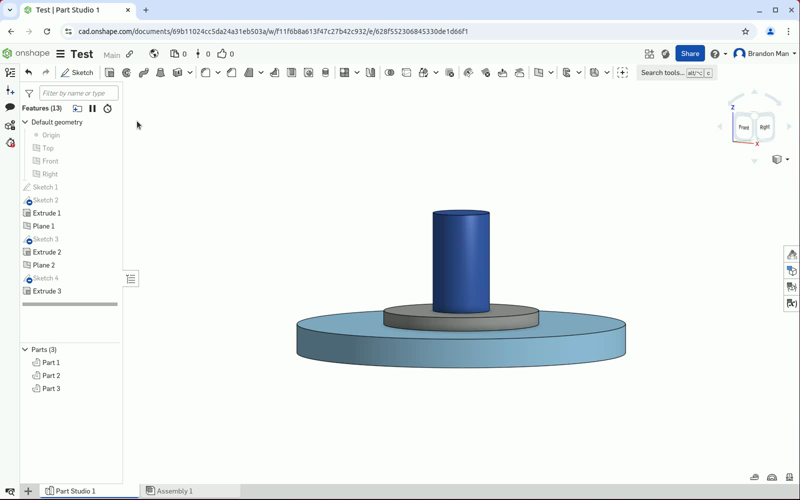
key(down, 3)
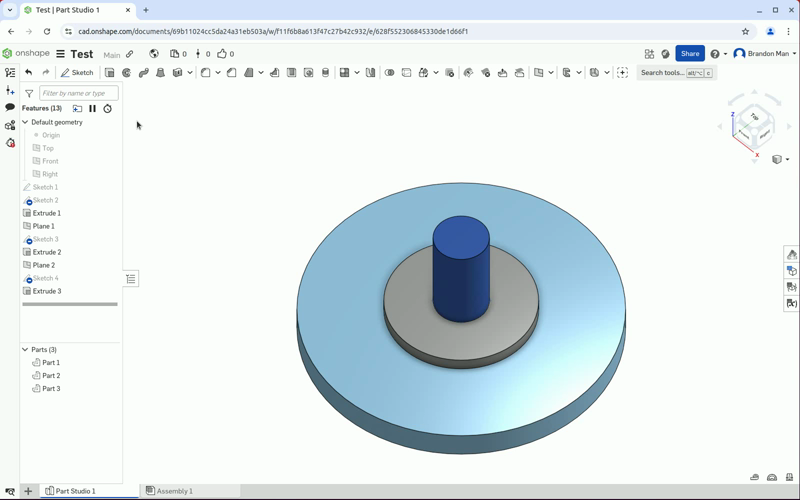
mouse_move(73, 189)
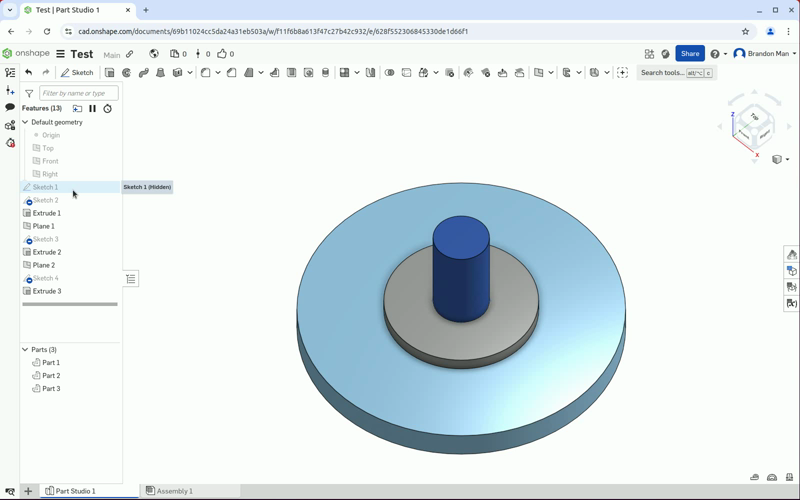
click(73, 189)